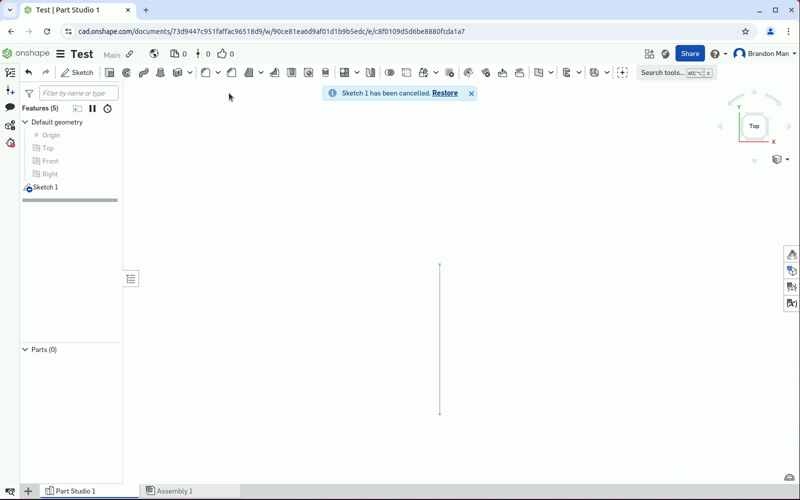
key(shift+h)
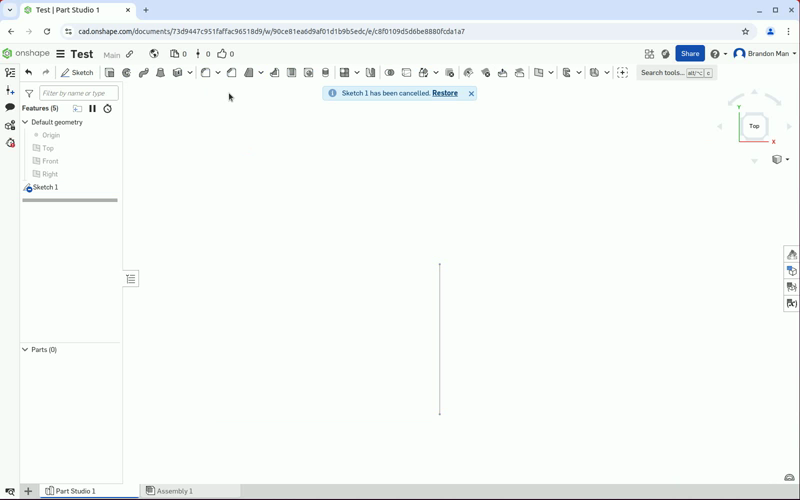
key(shift+s)
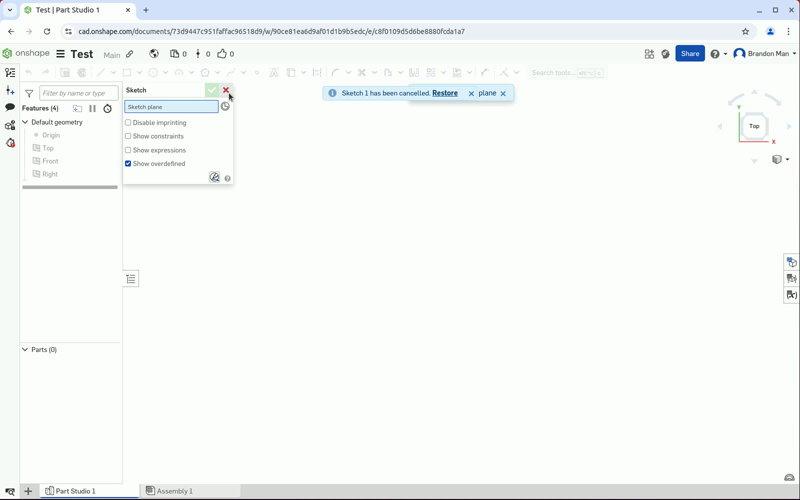
mouse_move(73, 150)
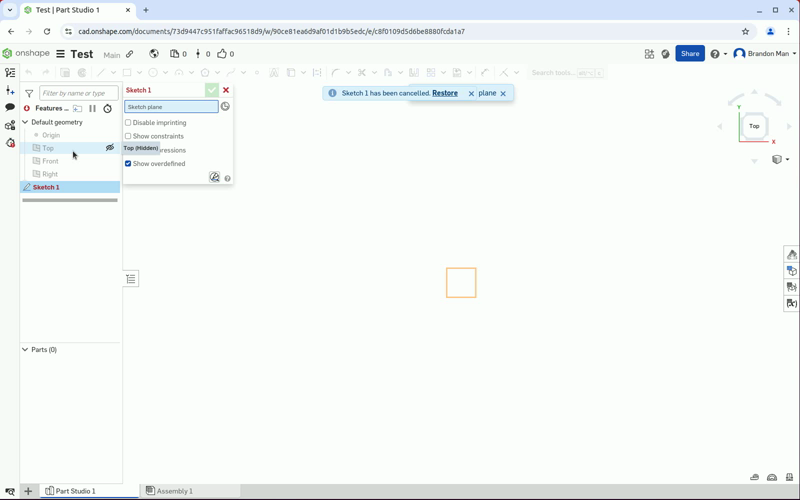
click(73, 150)
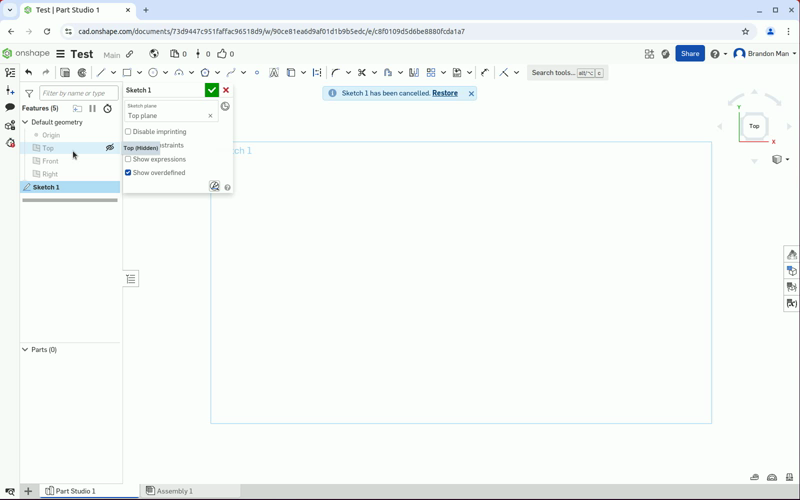
mouse_move(73, 352)
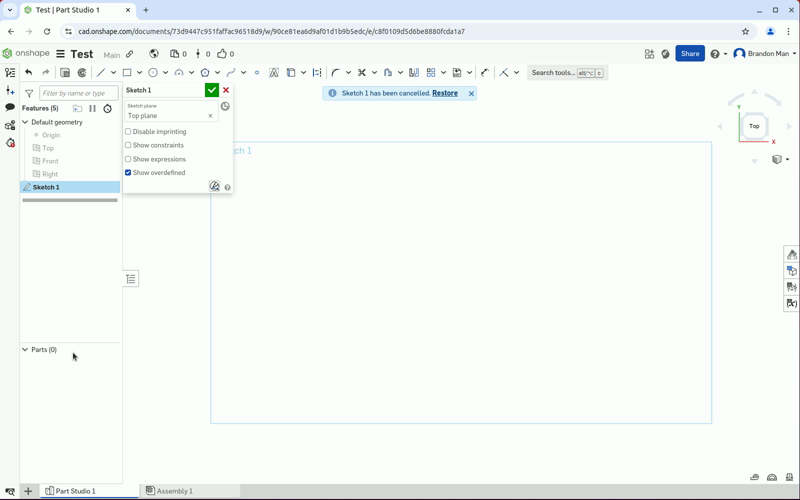
key(y)
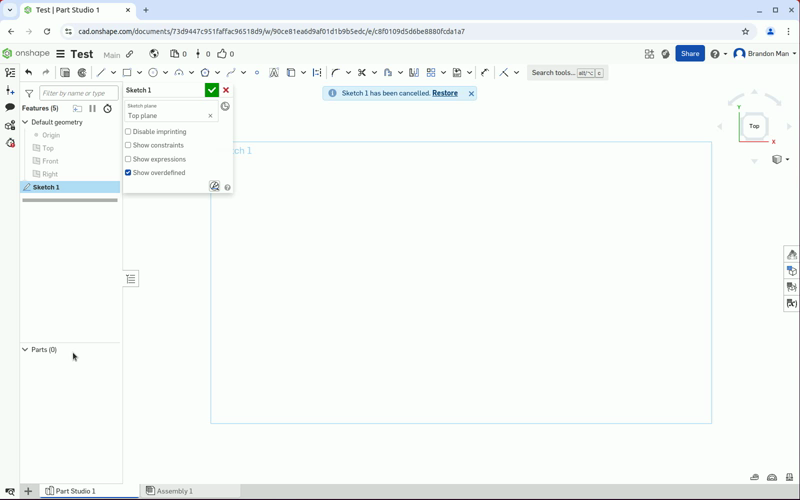
key(c)
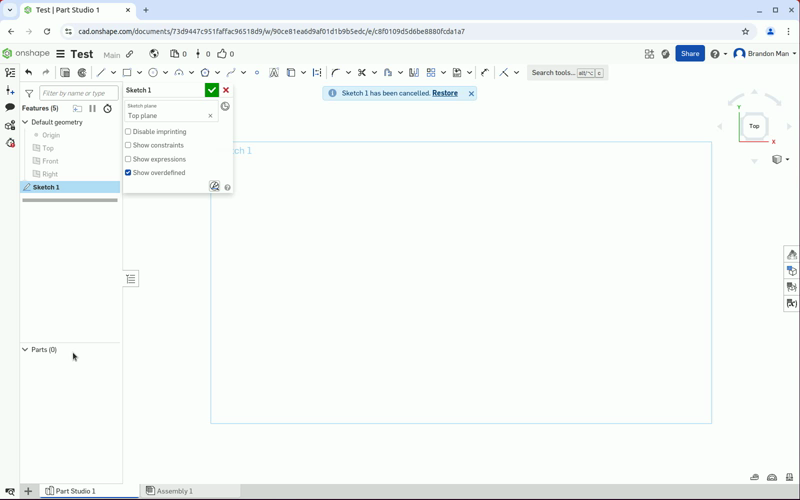
key_down(shift)
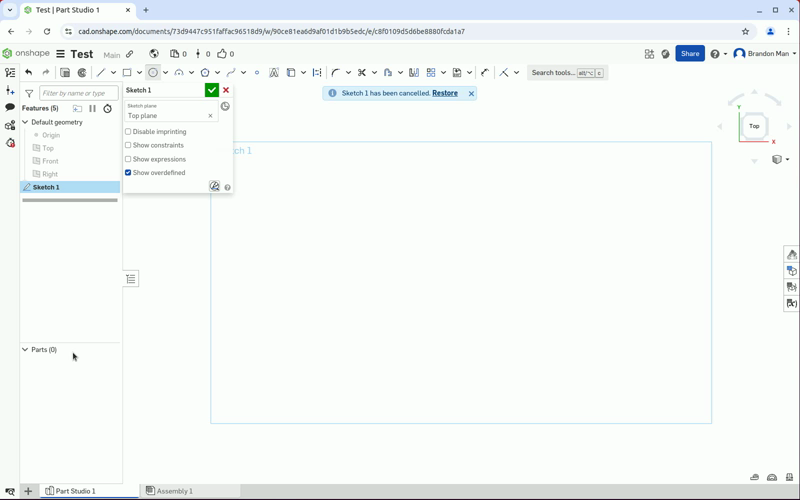
mouse_move(461, 282)
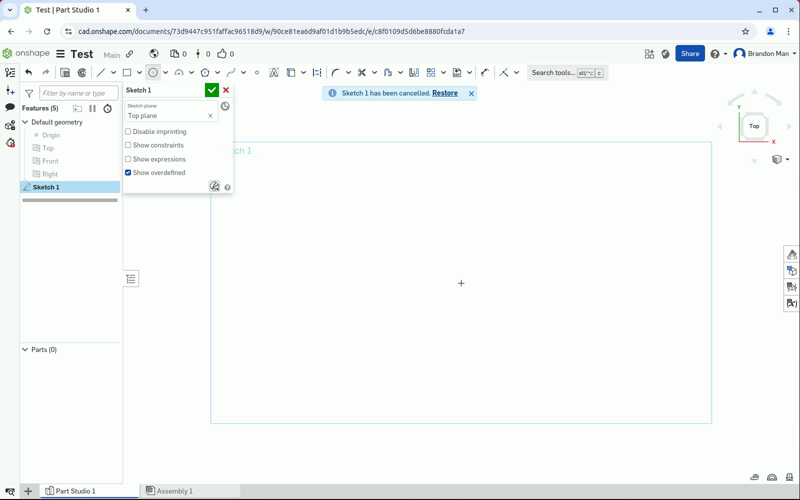
click(461, 282)
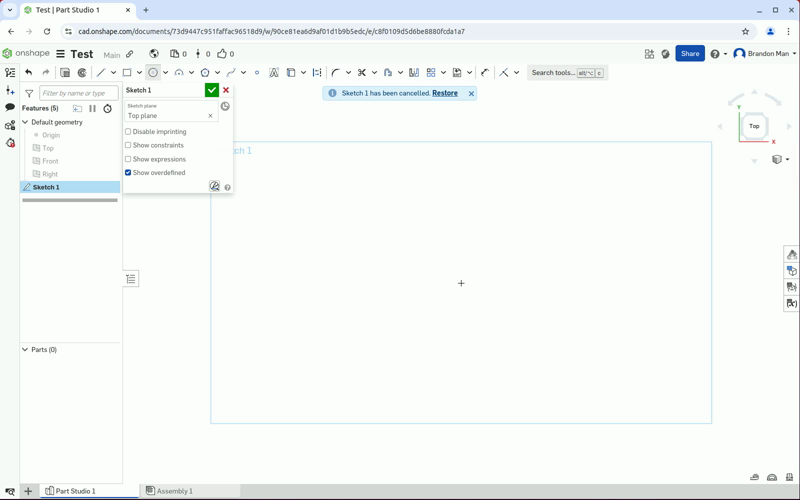
key_up(shift)
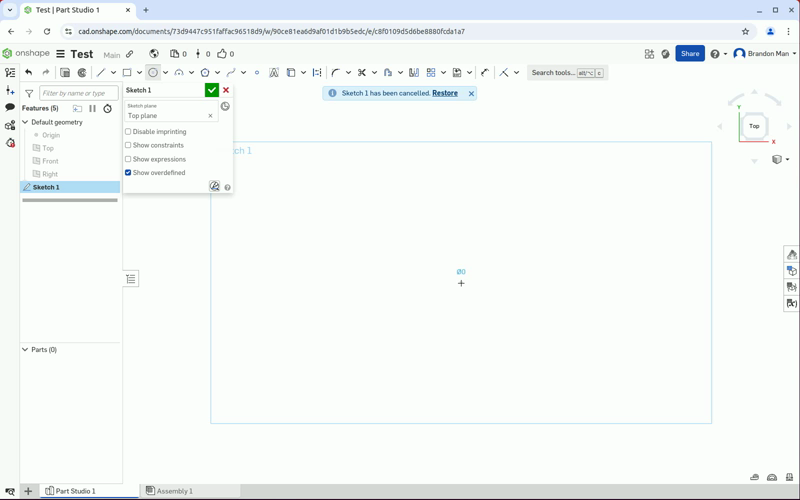
mouse_move(501, 282)
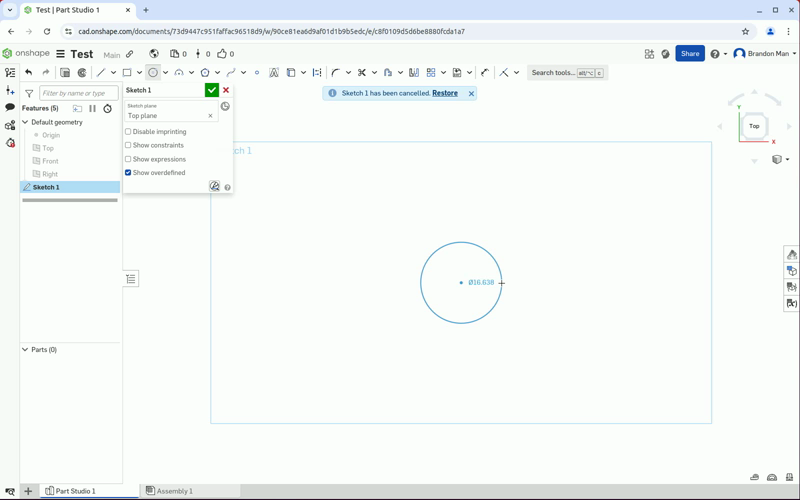
click(501, 282)
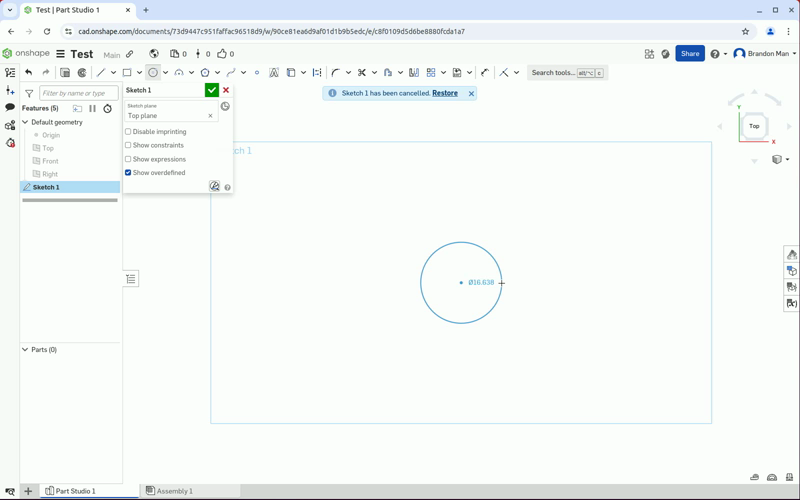
key(esc)
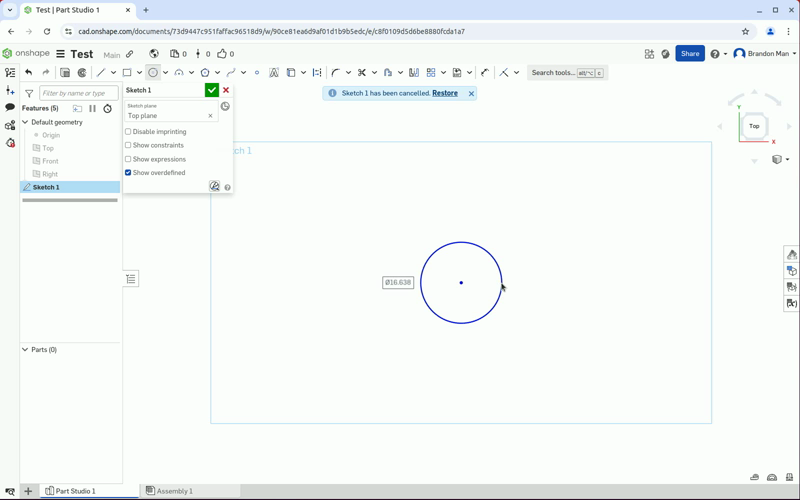
mouse_move(432, 275)
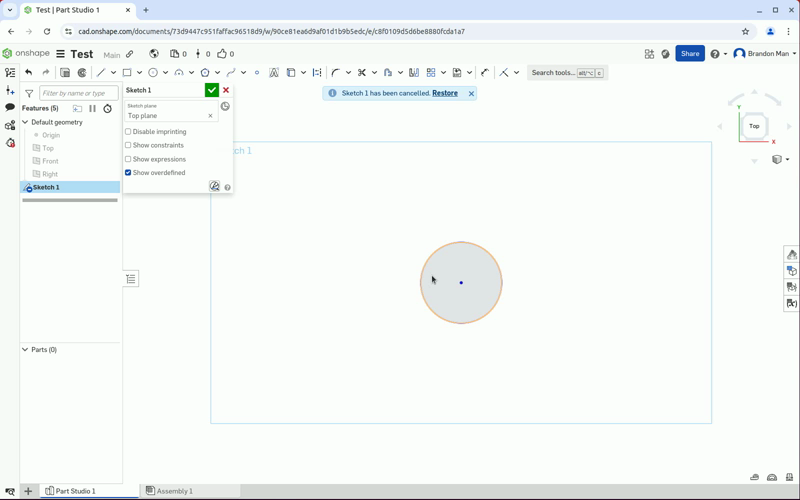
click(432, 275)
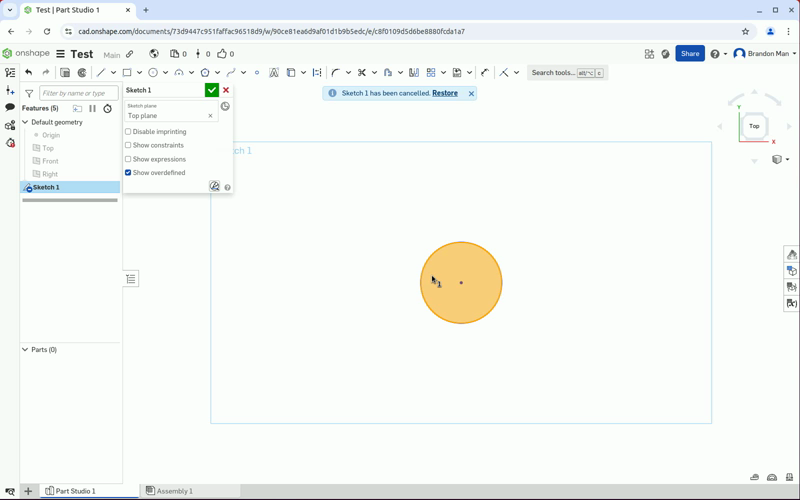
mouse_move(73, 352)
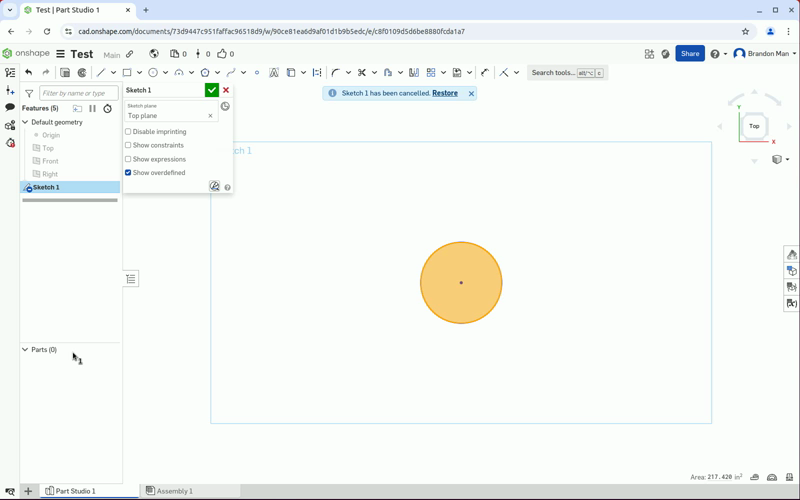
key(shift+y)
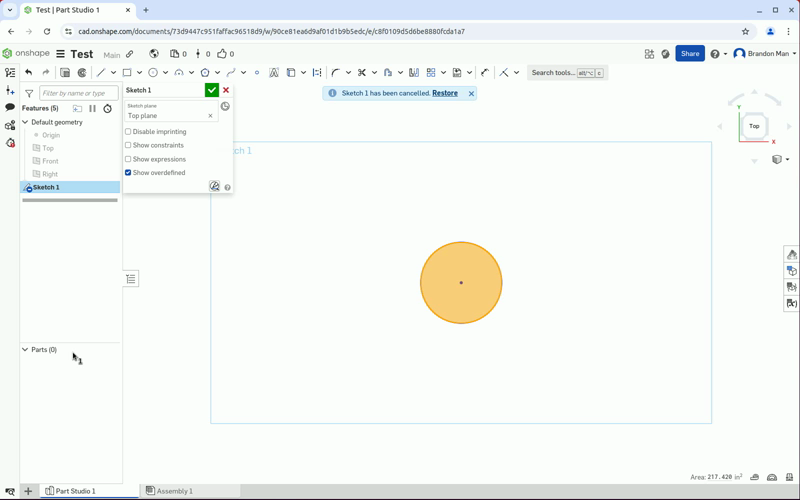
key(shift+e)
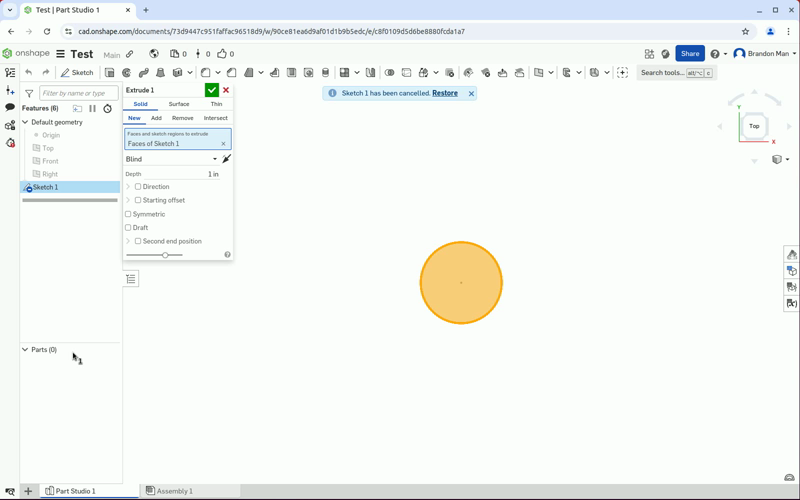
mouse_move(143, 106)
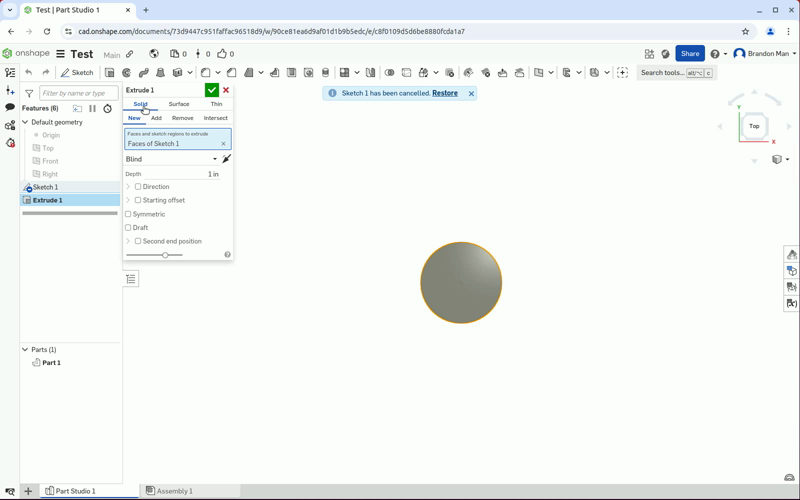
click(143, 106)
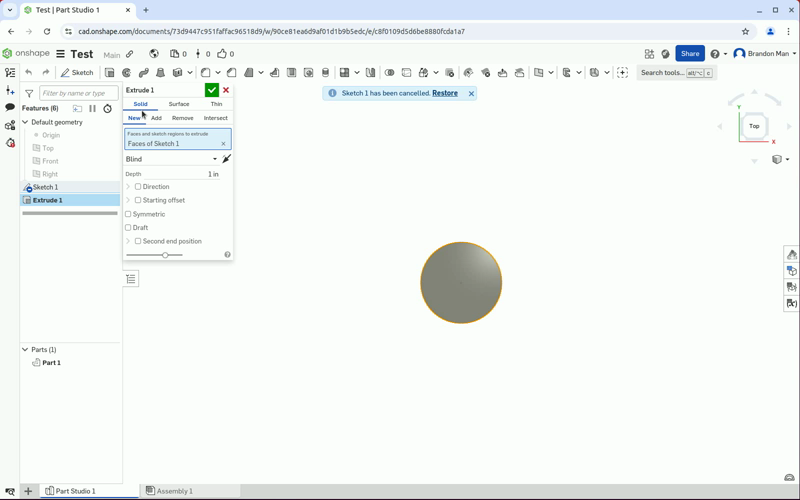
mouse_move(137, 120)
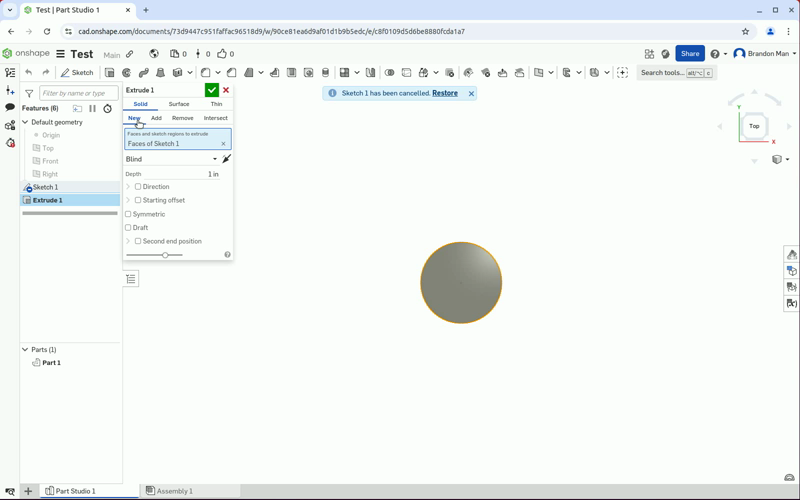
click(137, 120)
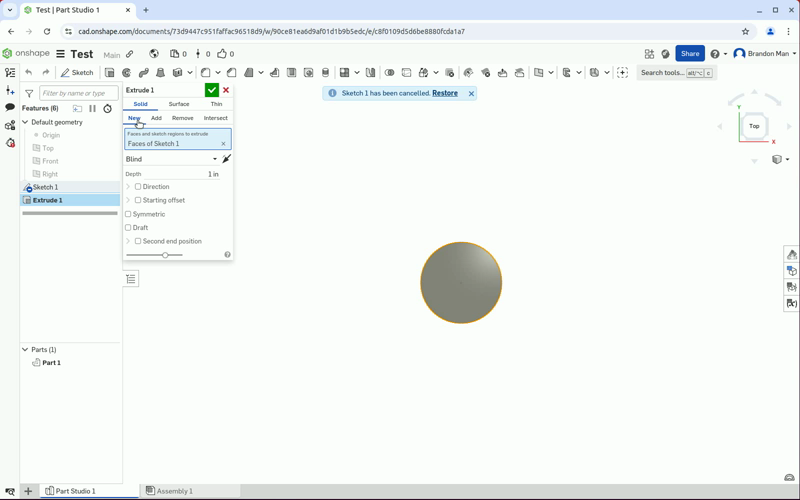
key(tab, 4)
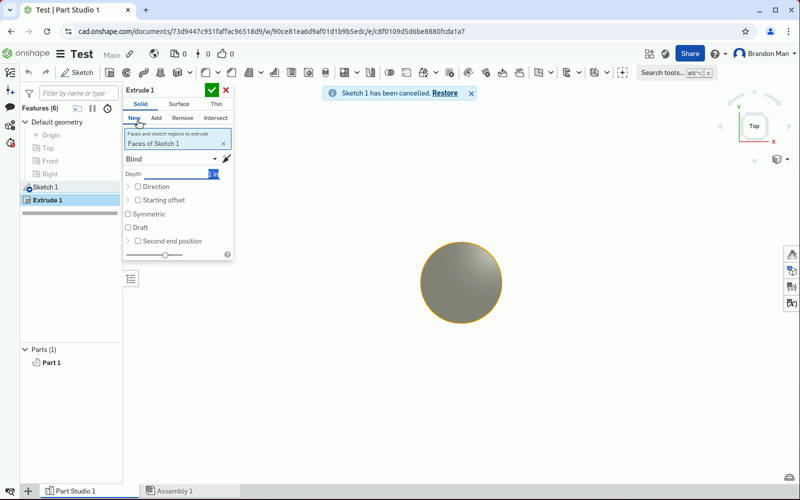
text(1.204)
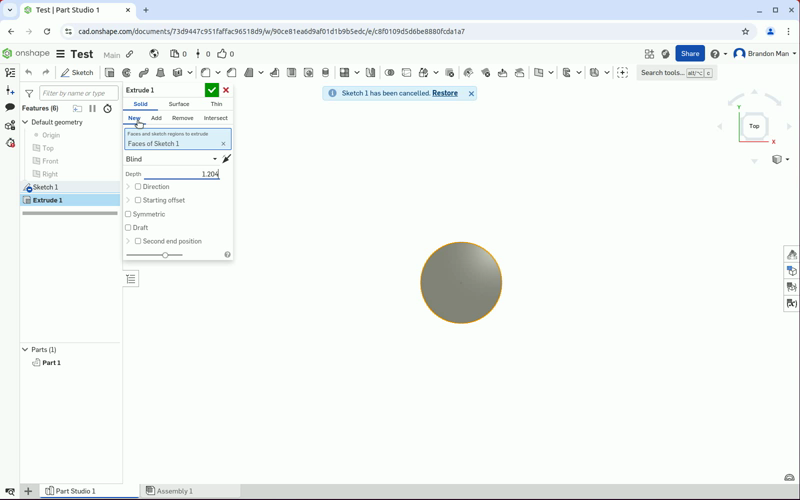
key(enter)
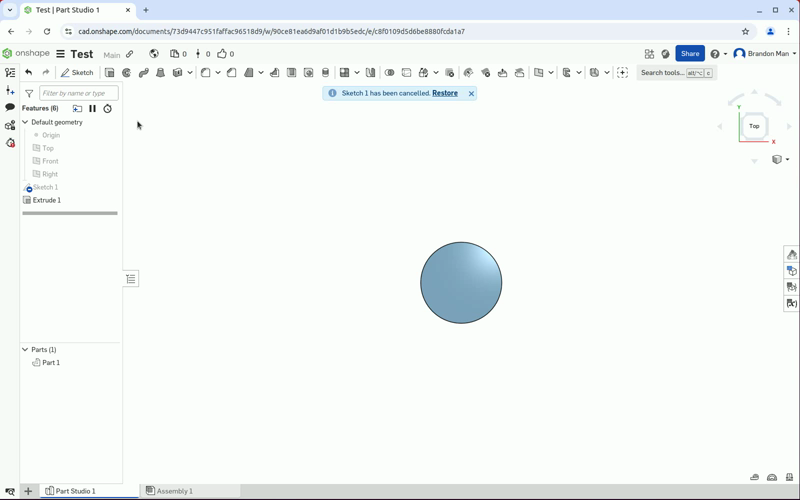
key(shift+h)
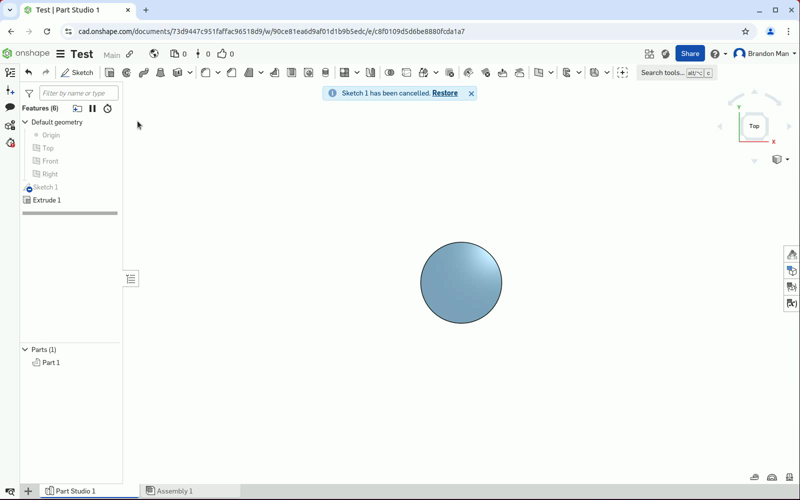
key(shift+h)
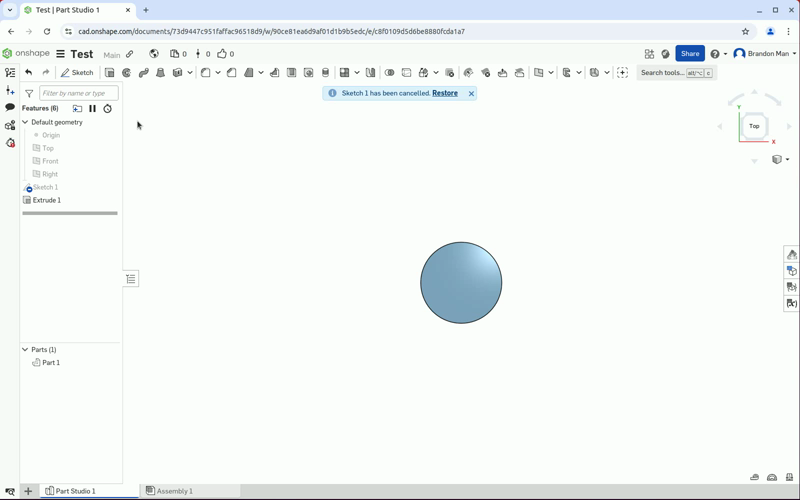
mouse_move(73, 189)
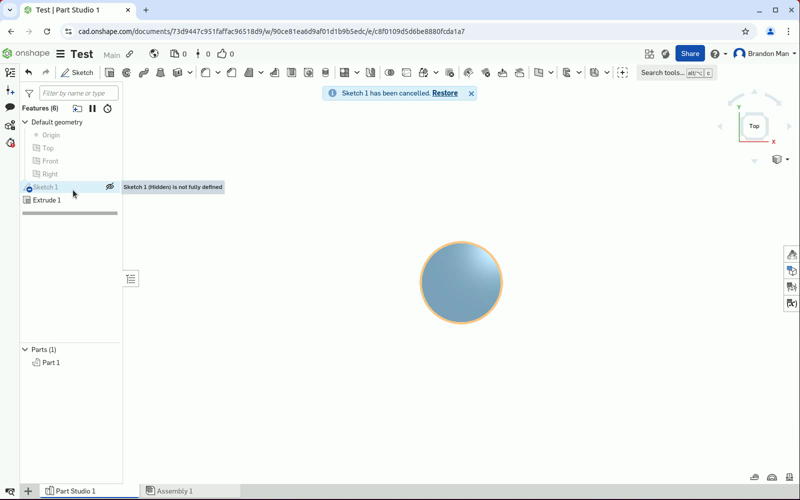
click(73, 189)
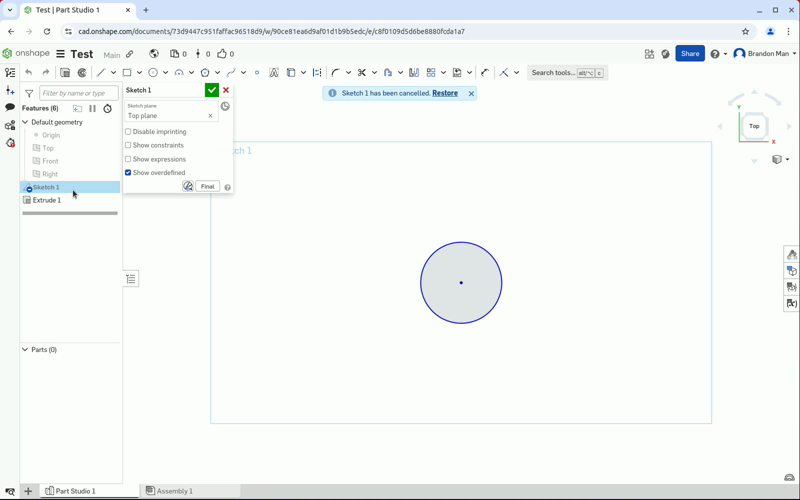
mouse_move(229, 92)
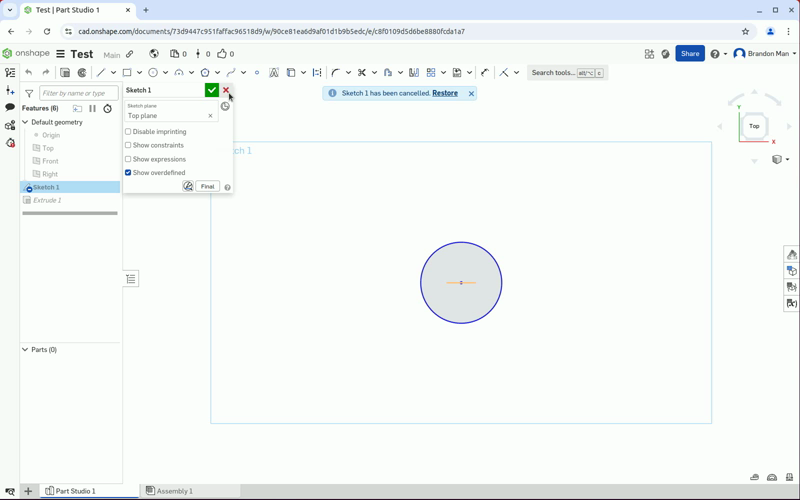
click(229, 92)
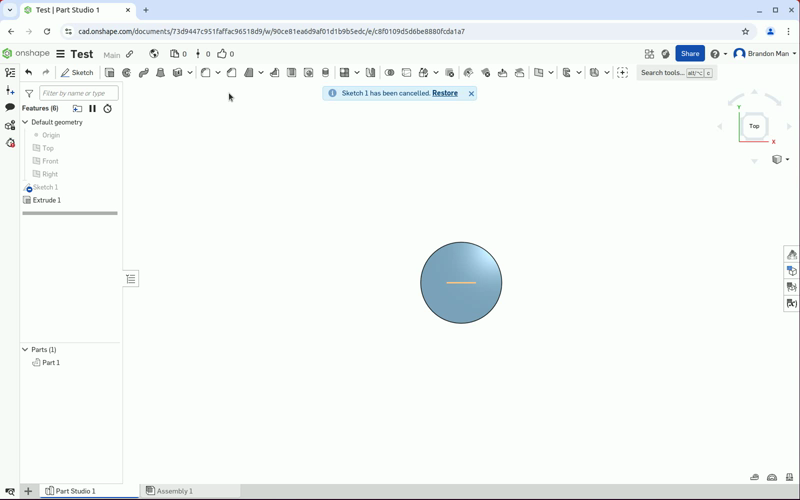
mouse_move(541, 75)
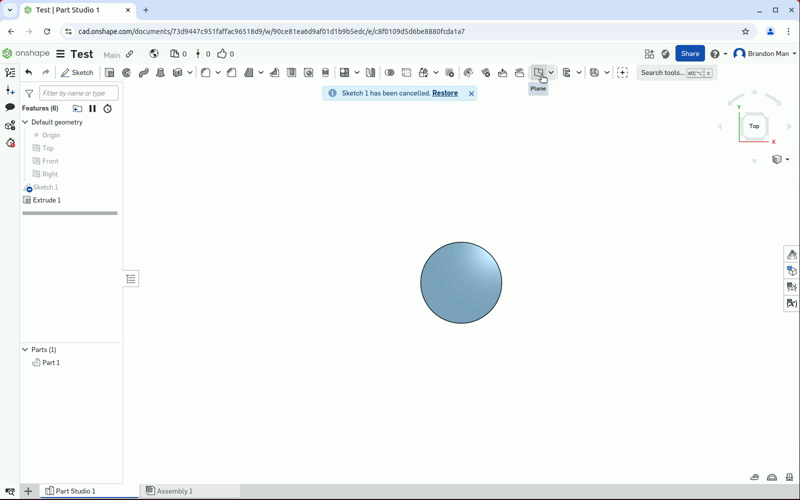
click(541, 75)
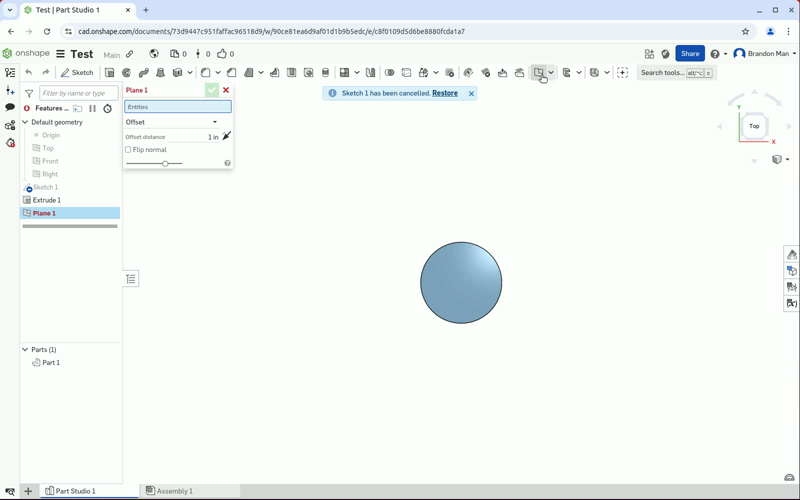
mouse_move(73, 150)
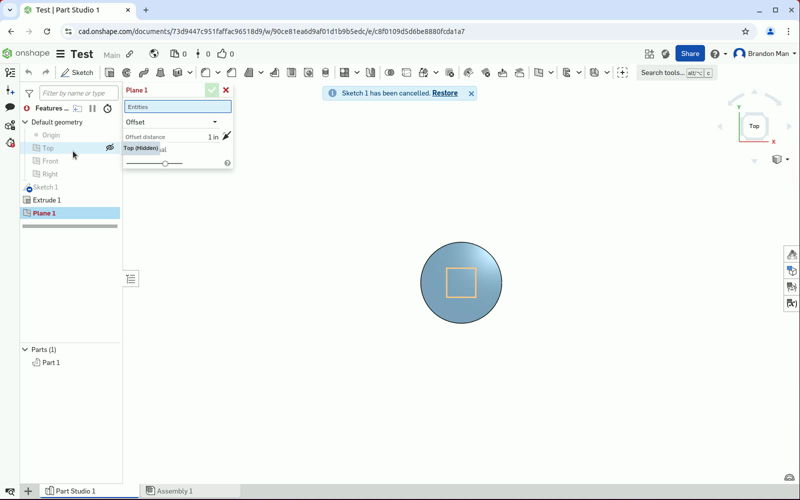
click(73, 150)
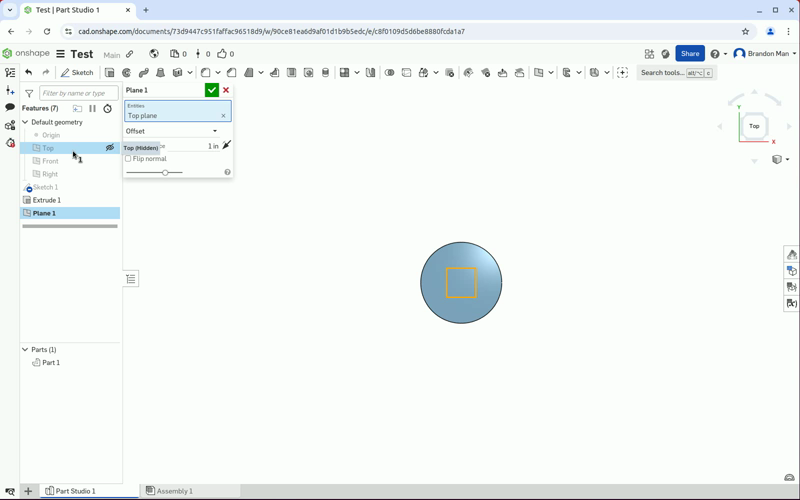
key(tab, 2)
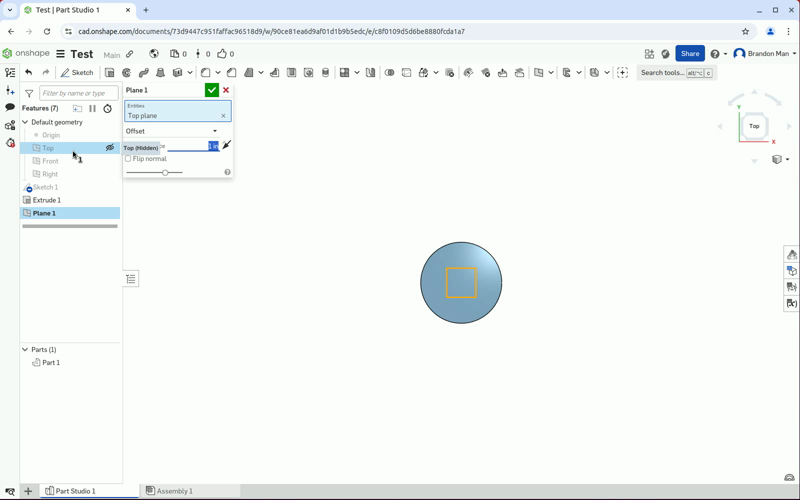
text(1.202)
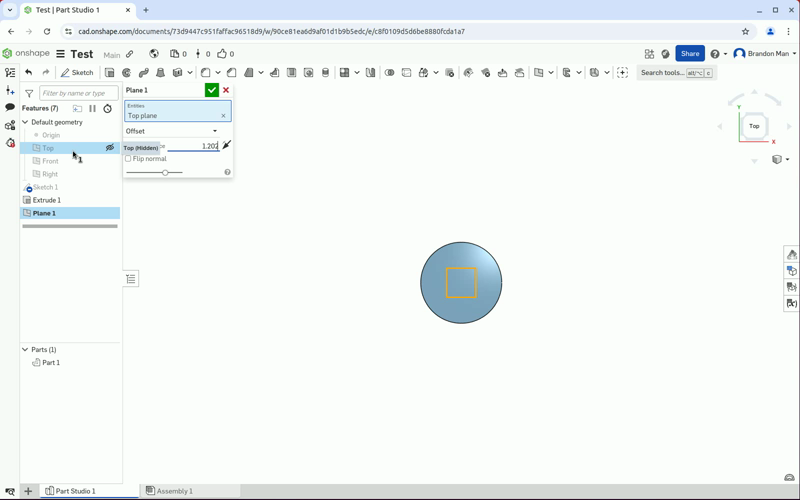
key(enter, 2)
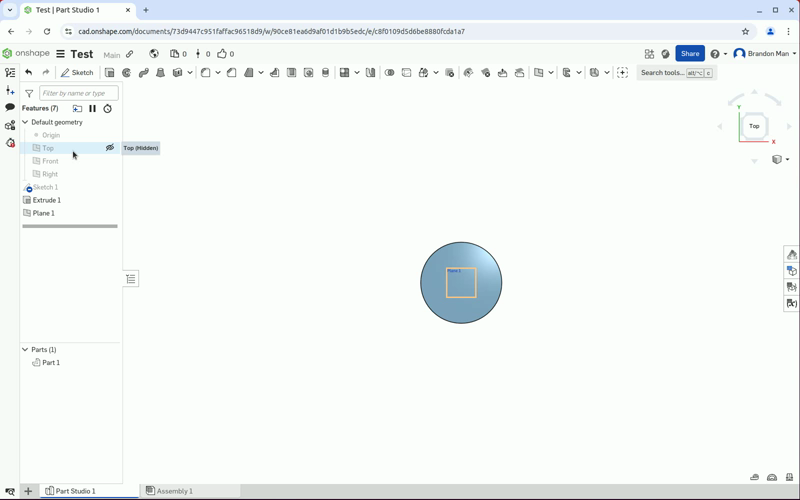
key(shift+s)
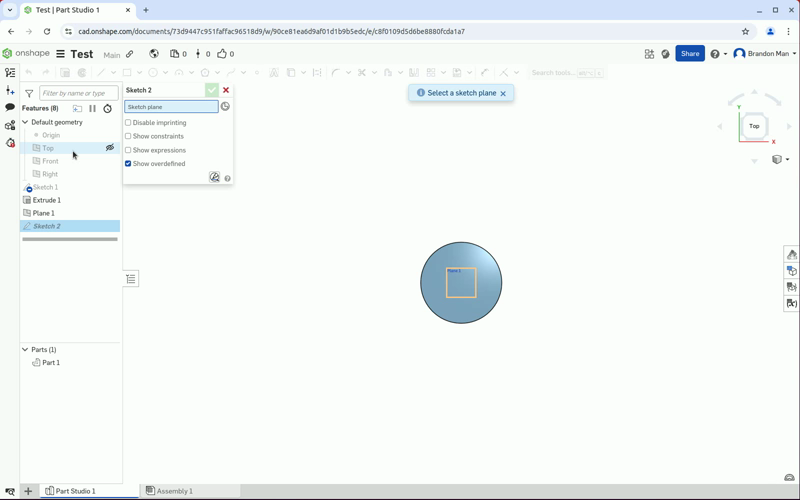
mouse_move(73, 215)
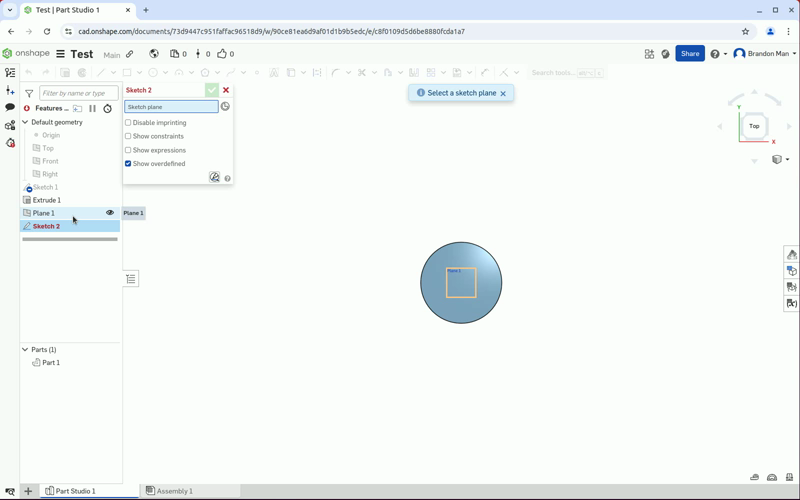
click(73, 215)
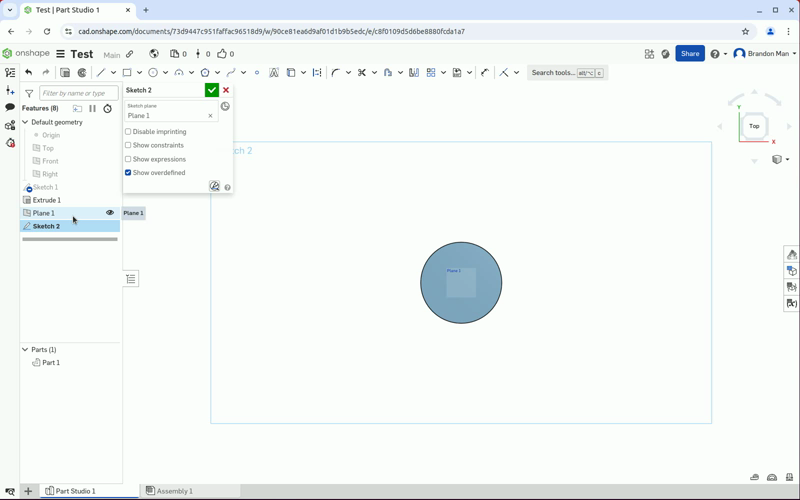
mouse_move(73, 352)
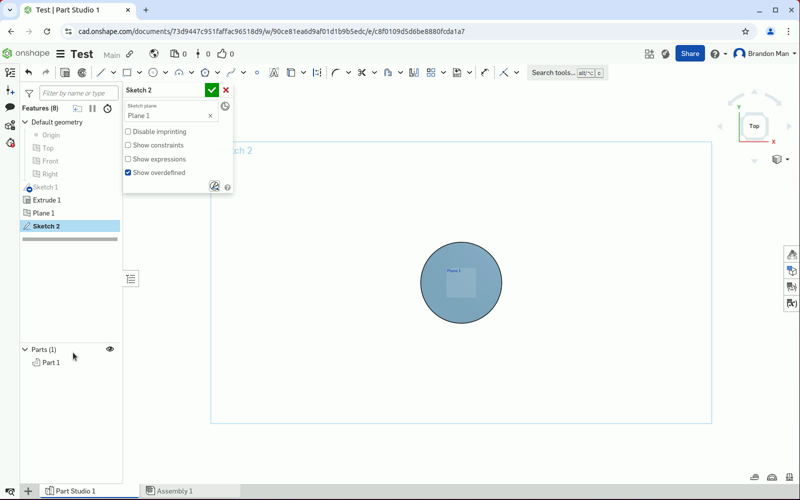
key(y)
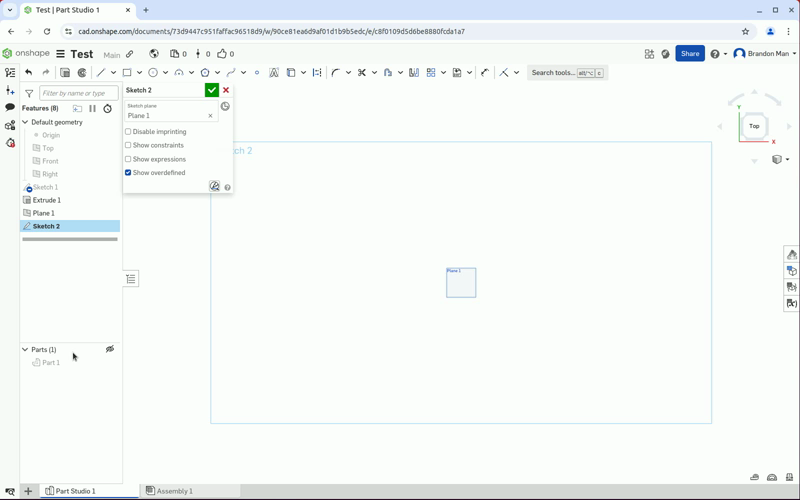
key(c)
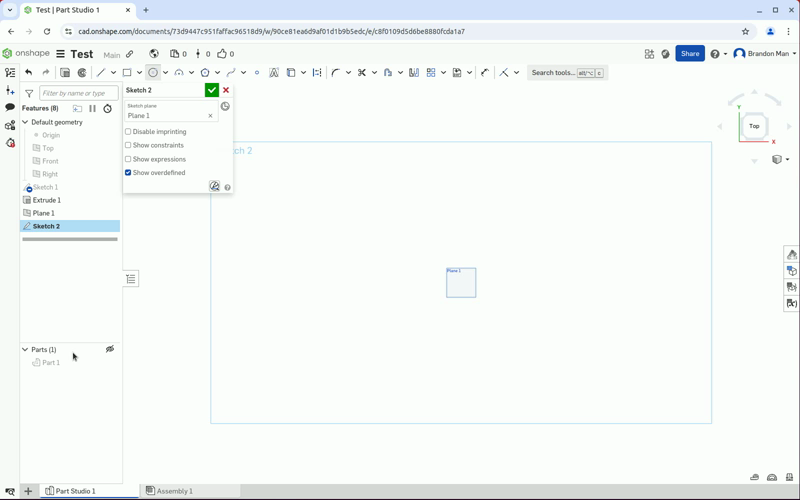
key_down(shift)
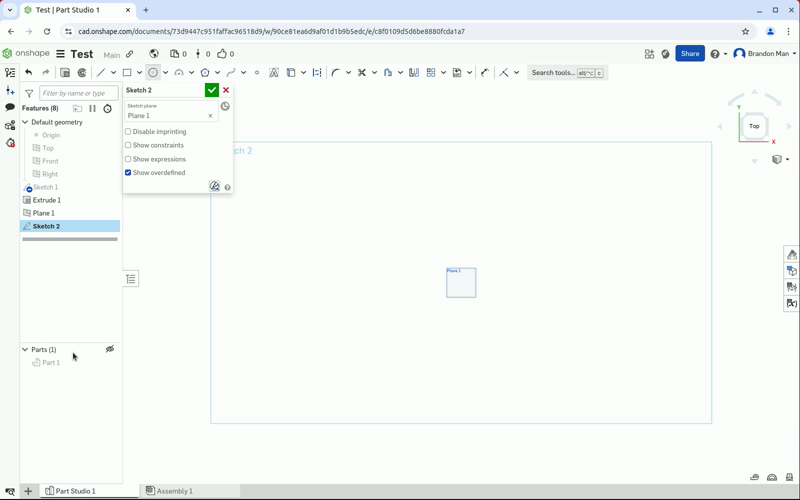
mouse_move(461, 282)
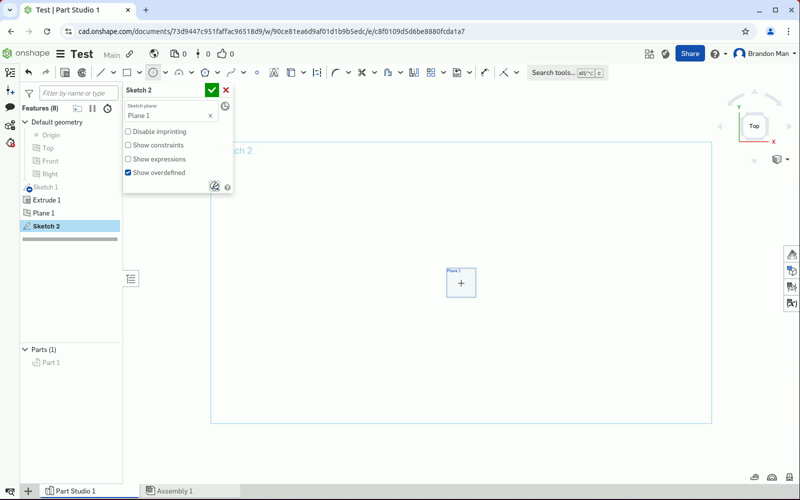
click(461, 282)
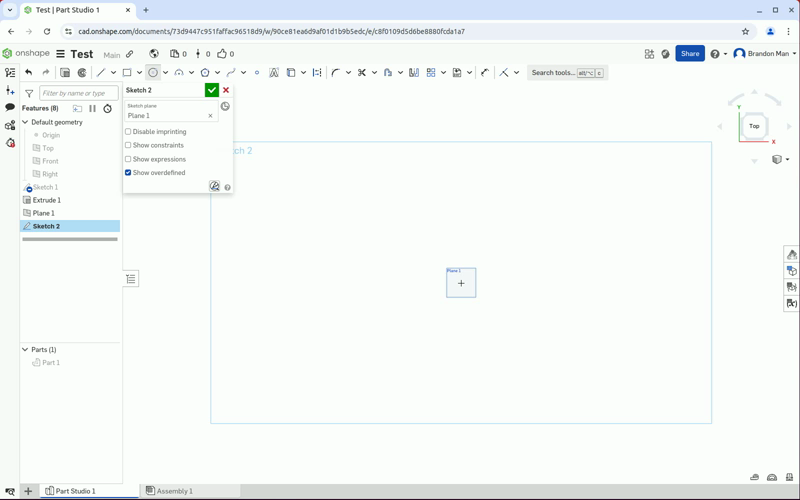
key_up(shift)
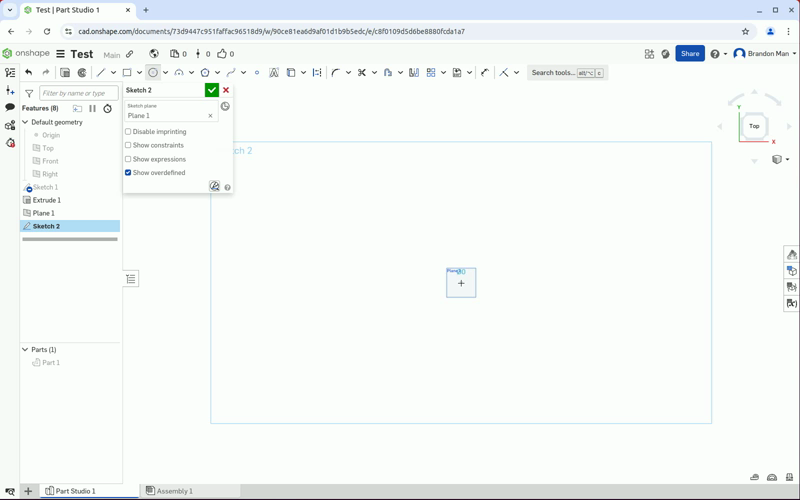
mouse_move(501, 282)
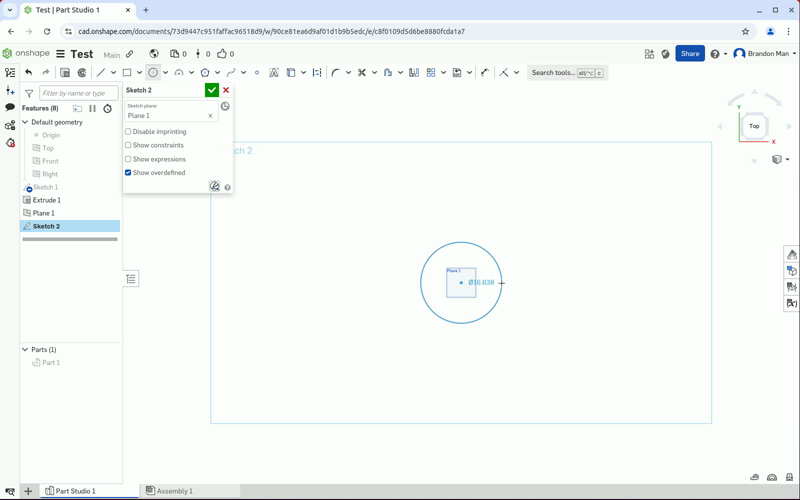
click(501, 282)
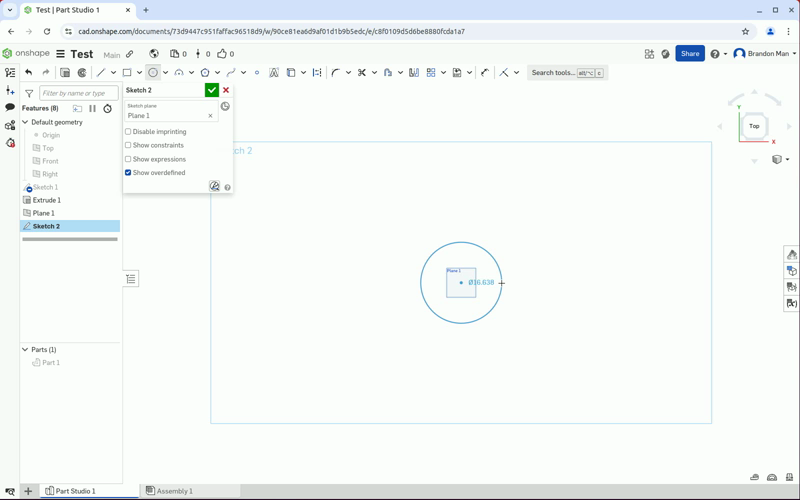
key(esc)
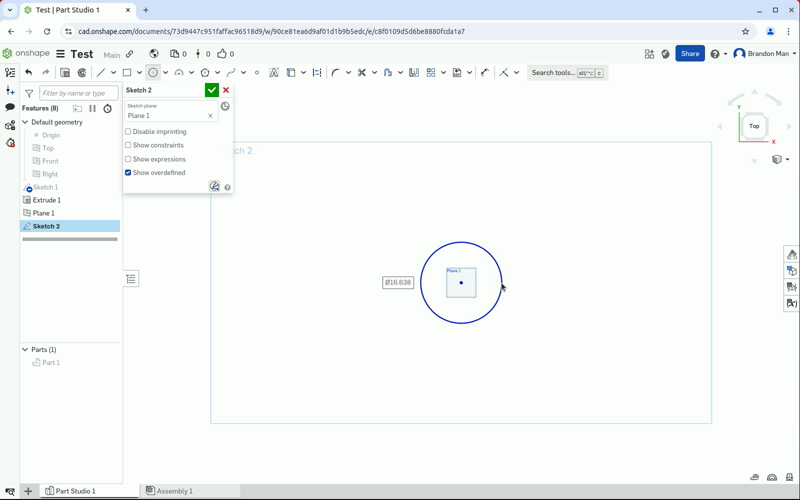
key(c)
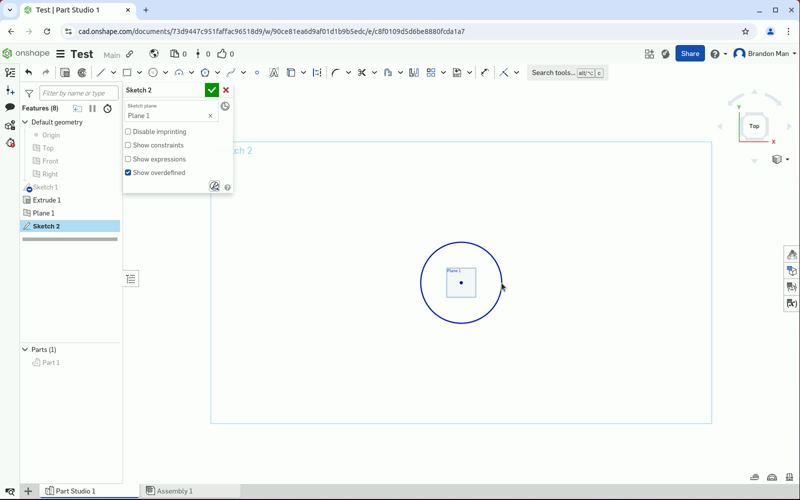
key_down(shift)
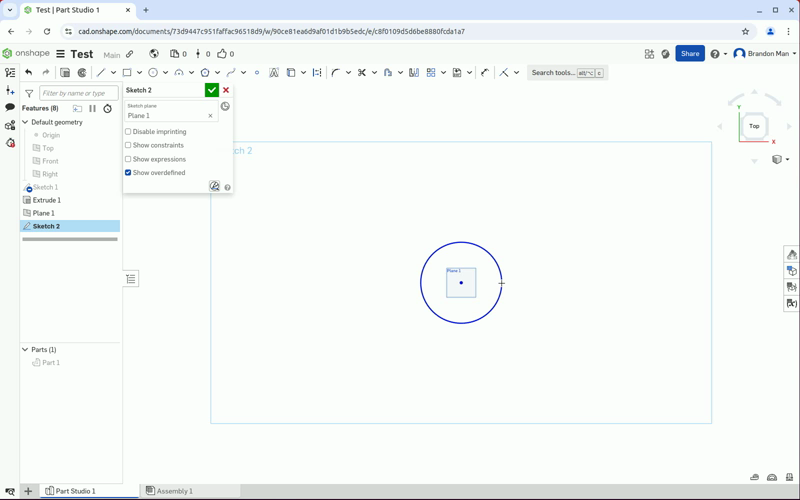
mouse_move(461, 282)
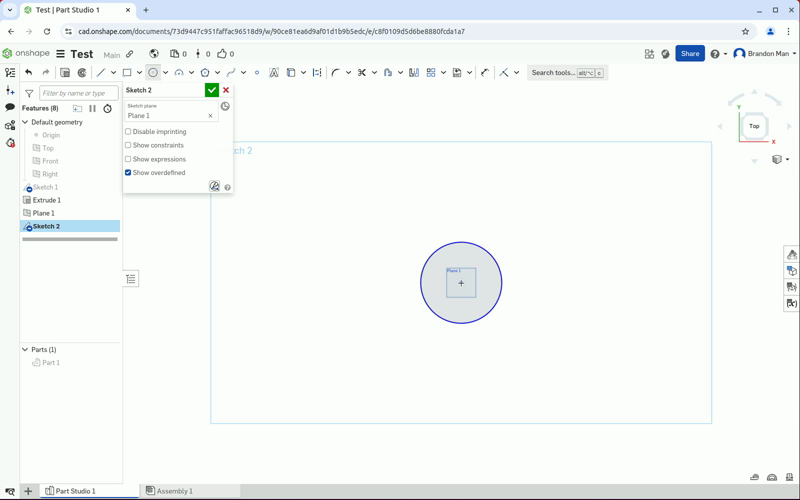
click(461, 282)
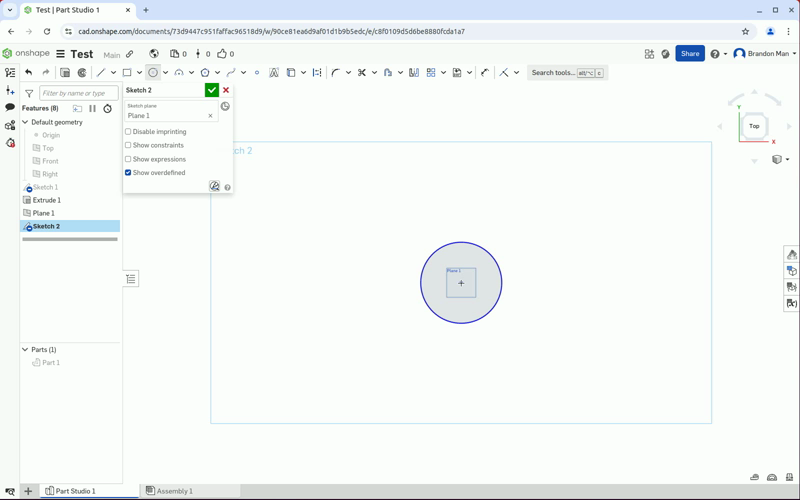
key_up(shift)
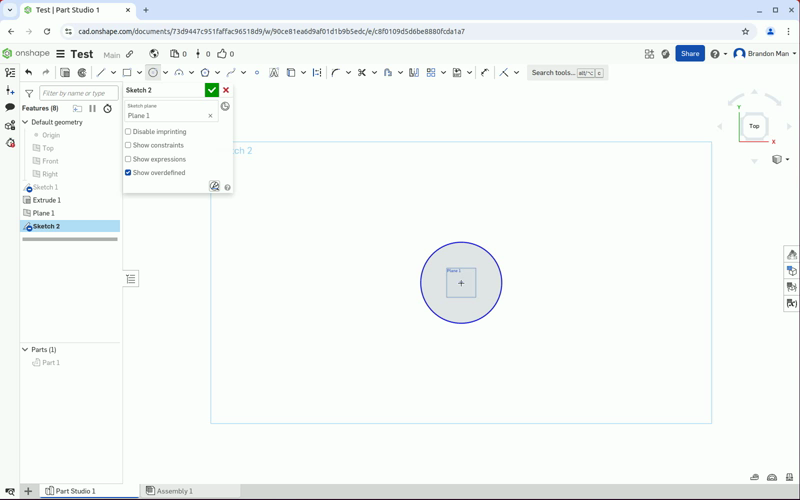
mouse_move(498, 282)
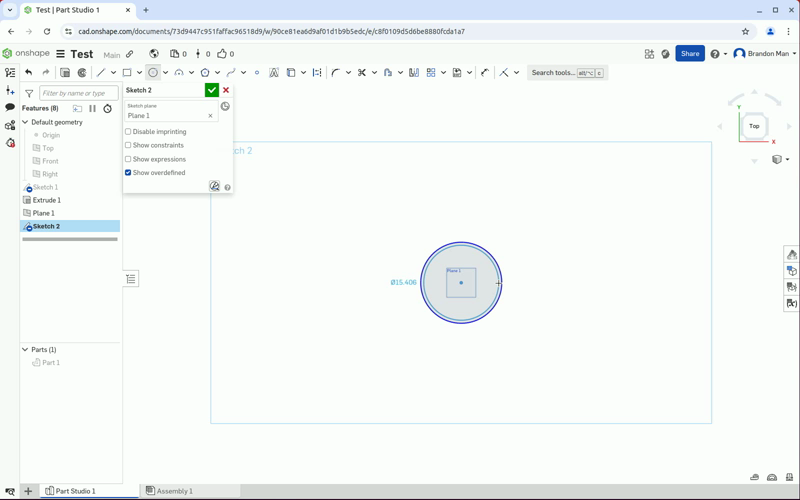
scroll(6)
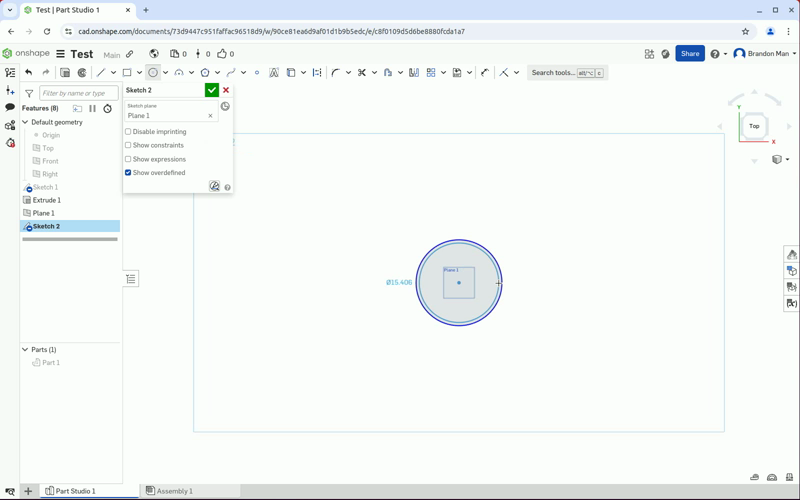
scroll(6)
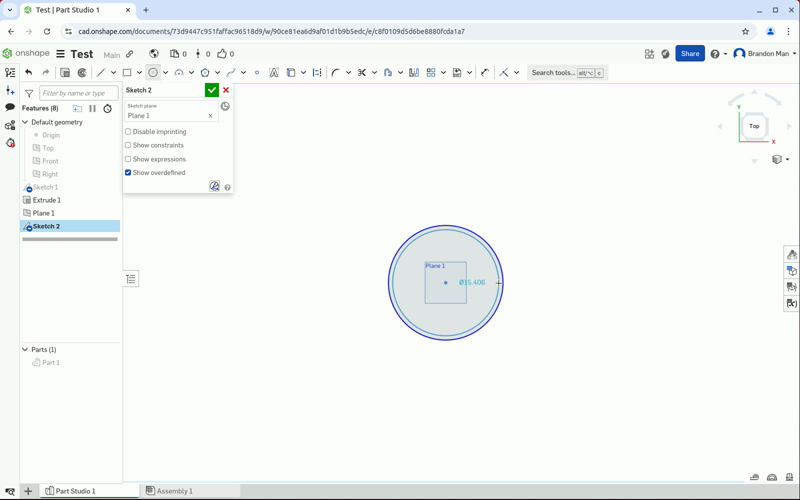
scroll(6)
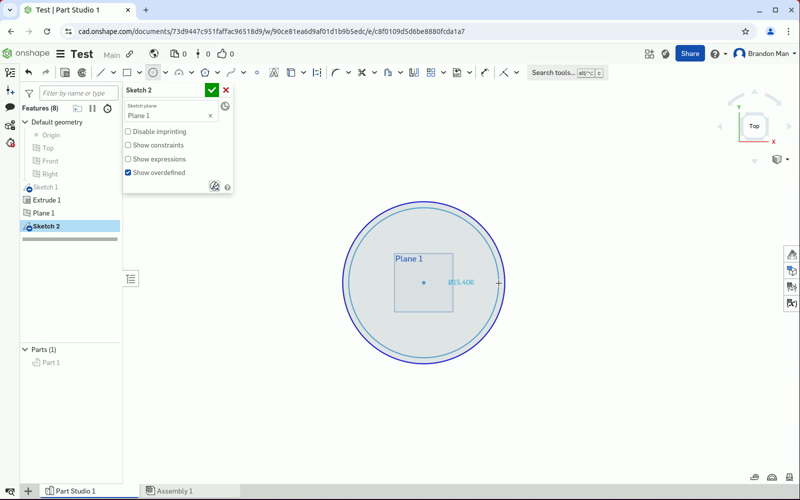
scroll(6)
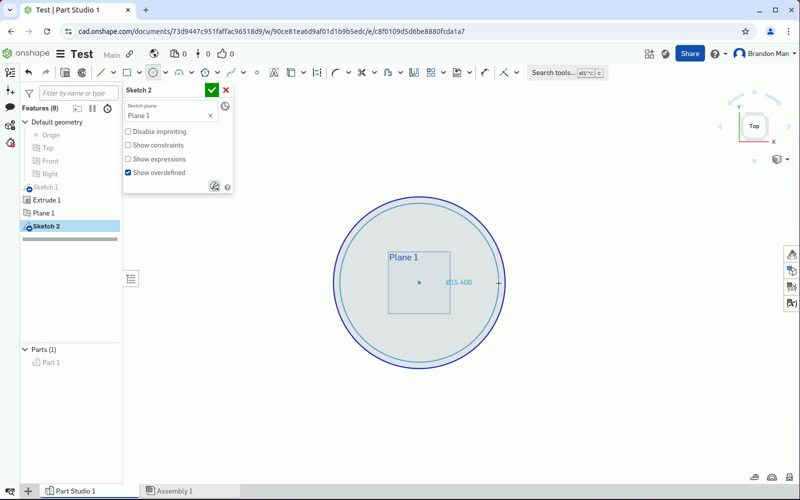
scroll(6)
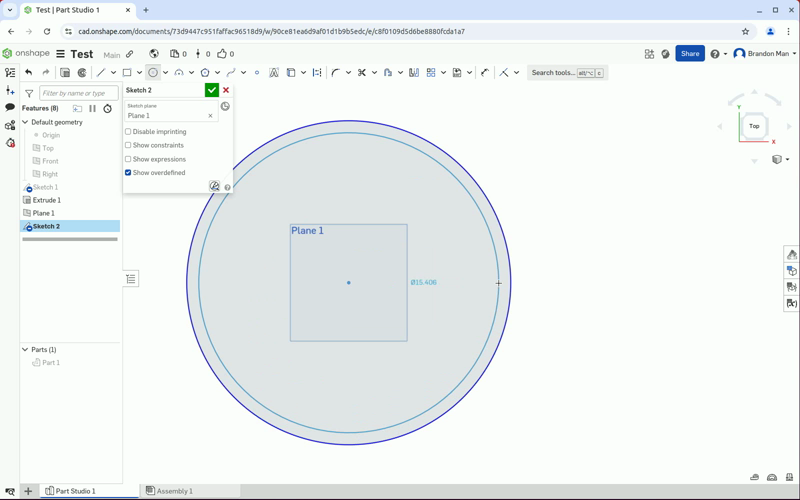
scroll(6)
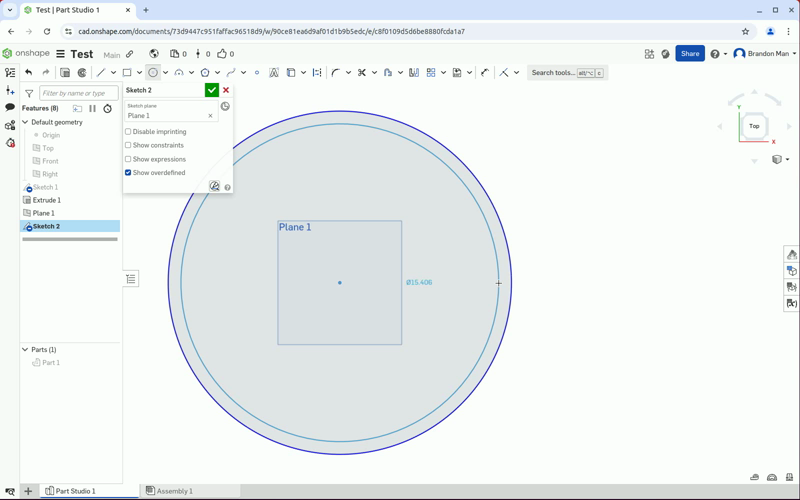
scroll(6)
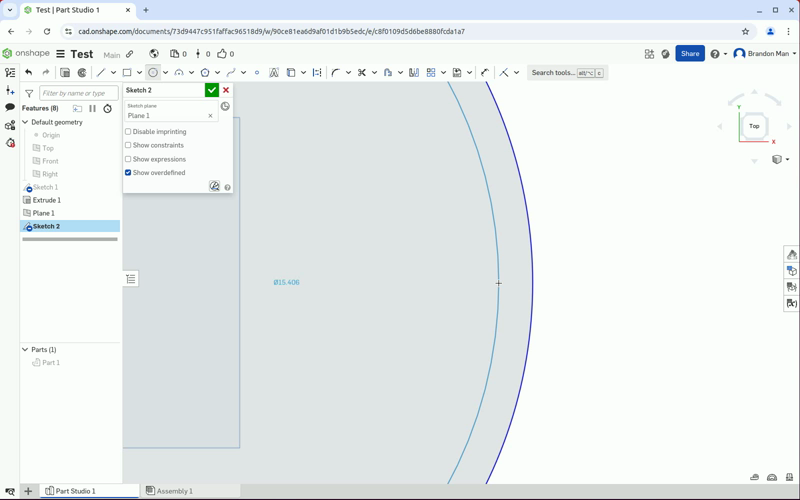
click(498, 282)
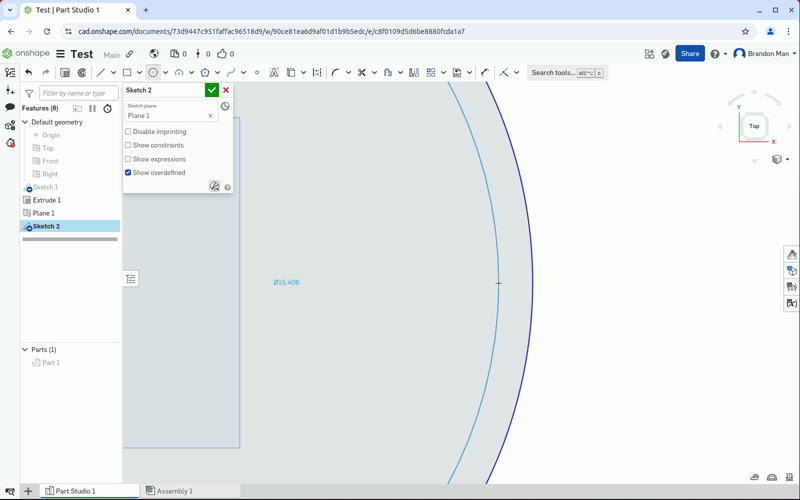
scroll(-6)
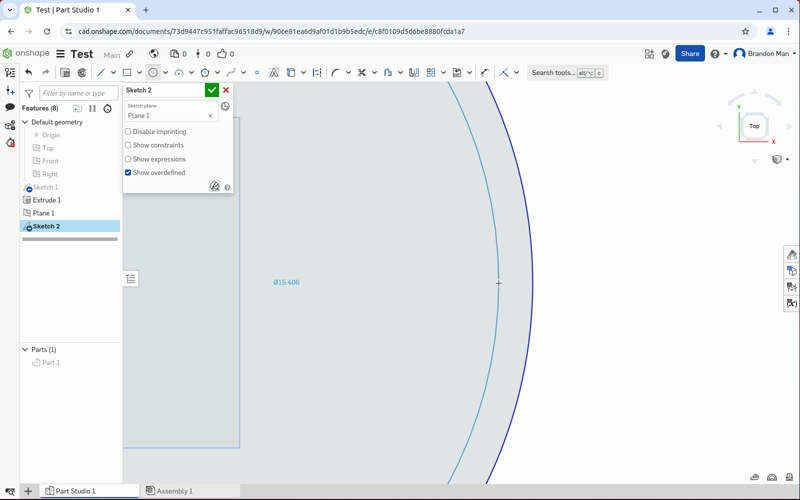
scroll(-6)
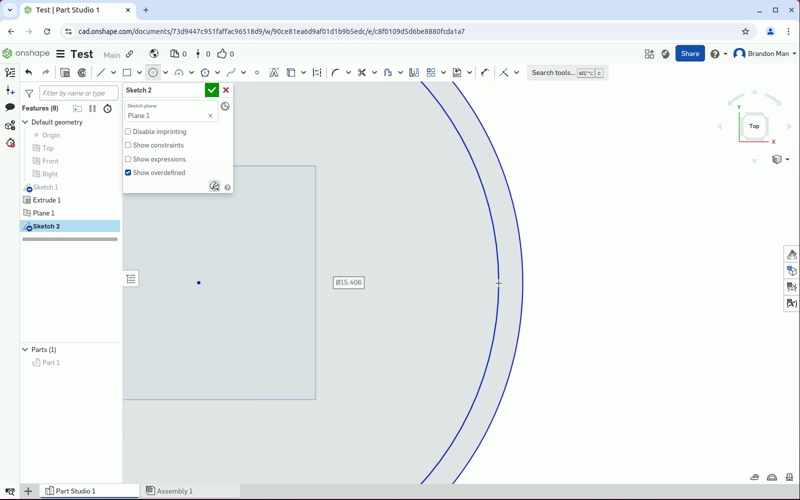
scroll(-6)
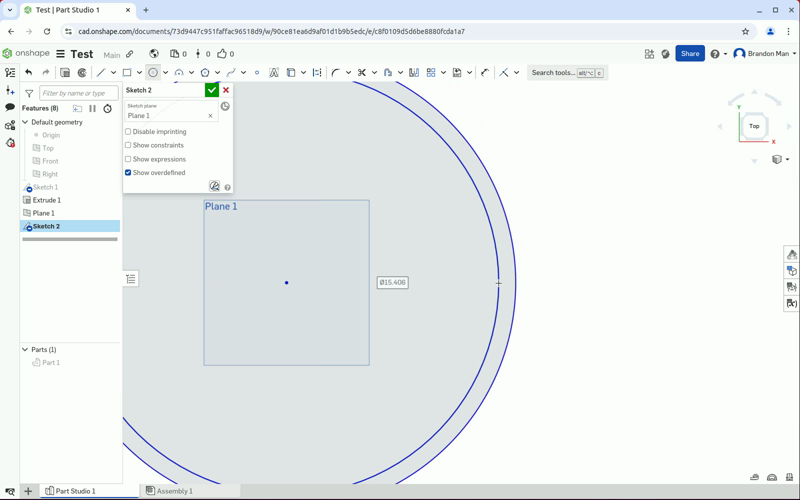
scroll(-6)
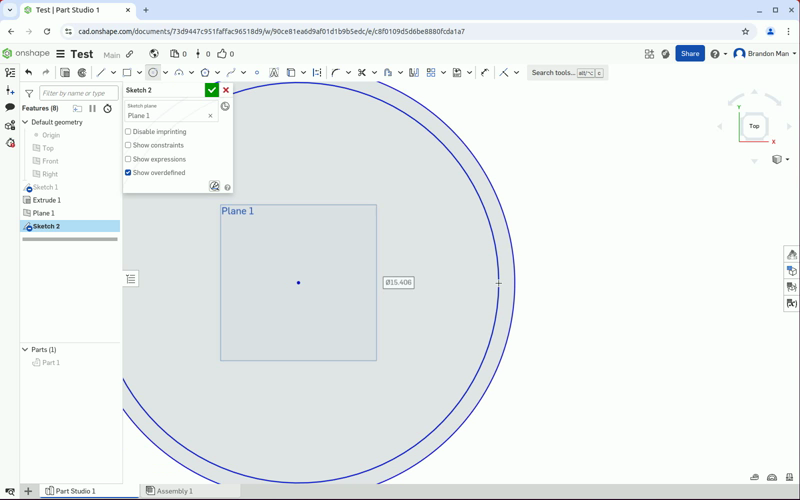
scroll(-6)
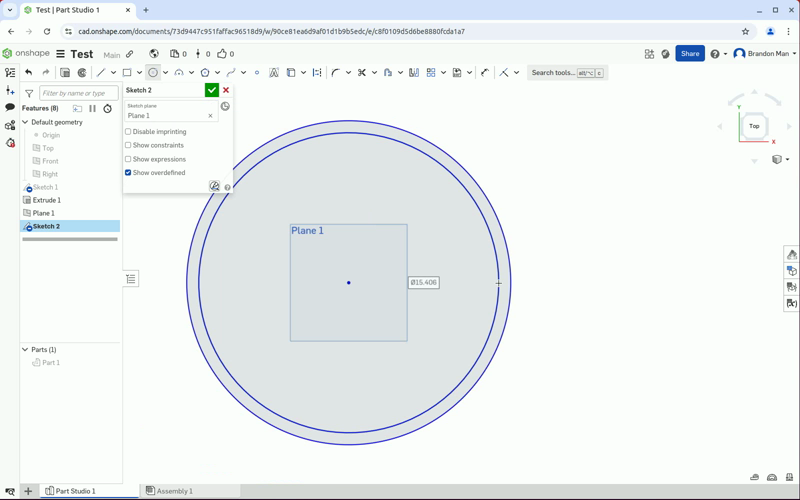
scroll(-6)
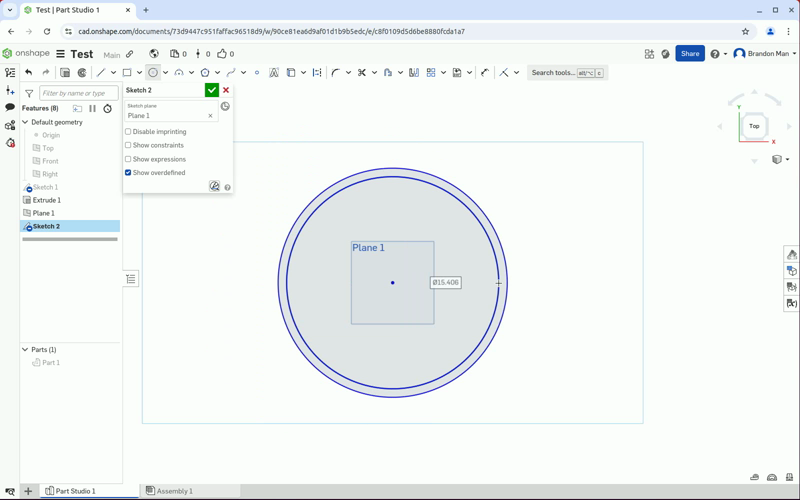
scroll(-6)
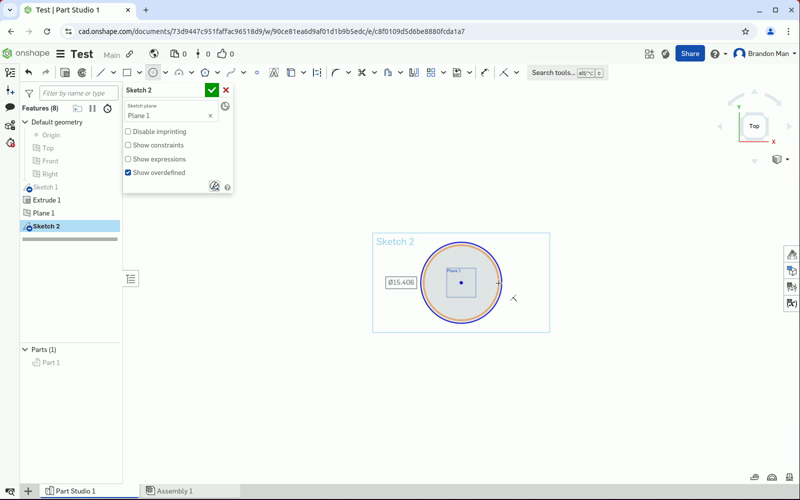
key(esc)
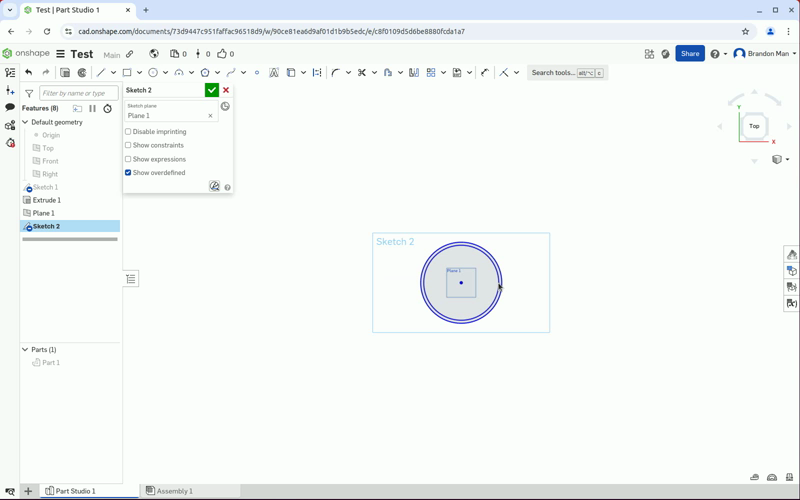
mouse_move(468, 322)
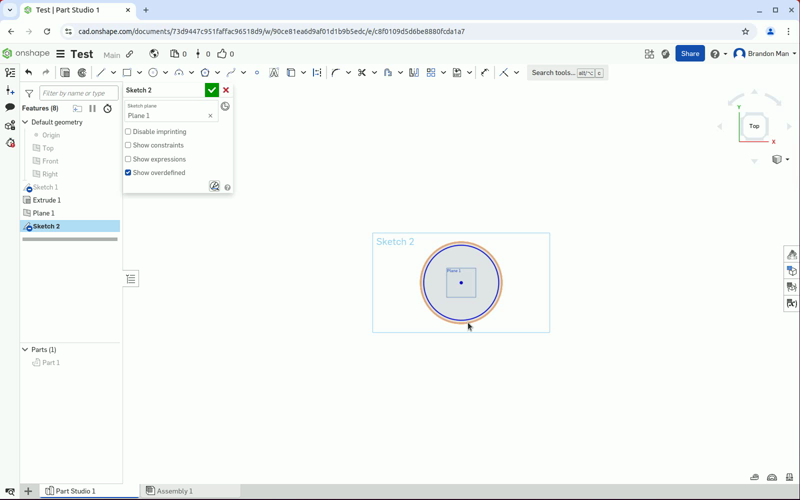
scroll(6)
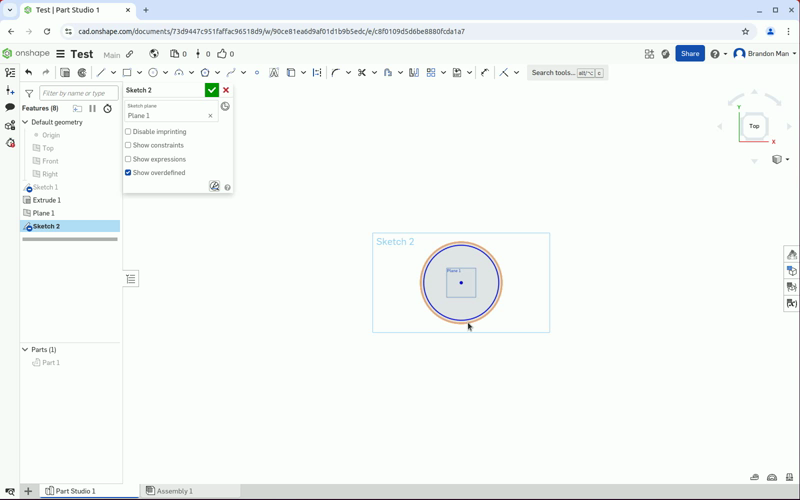
scroll(6)
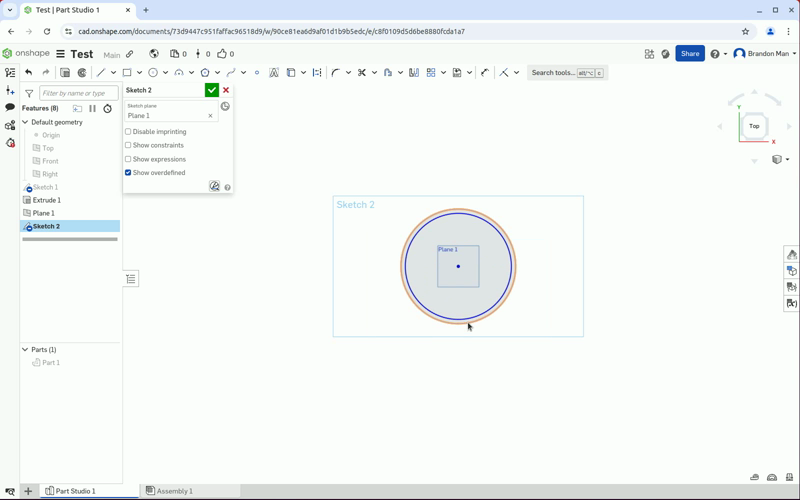
scroll(6)
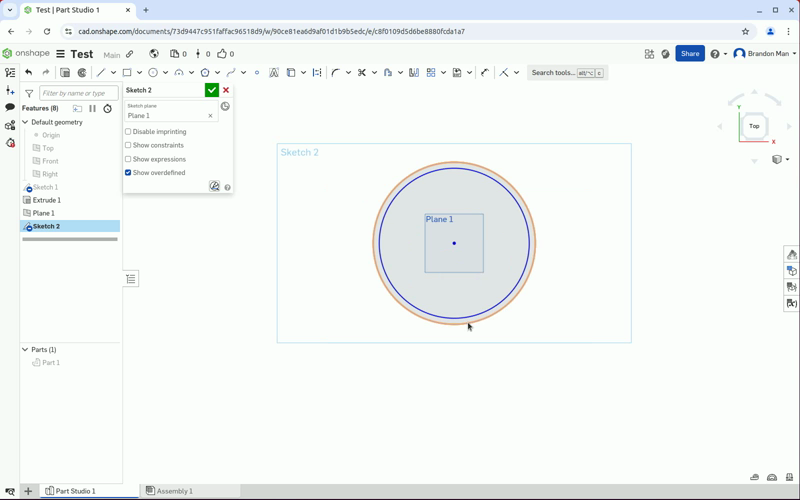
scroll(6)
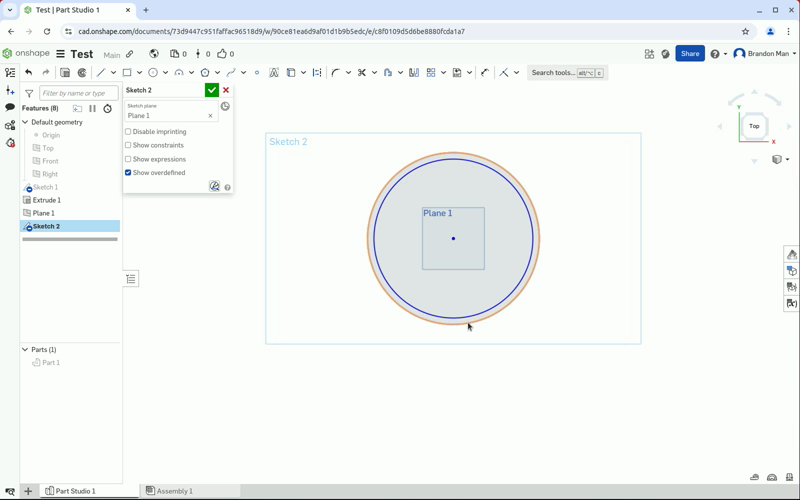
scroll(6)
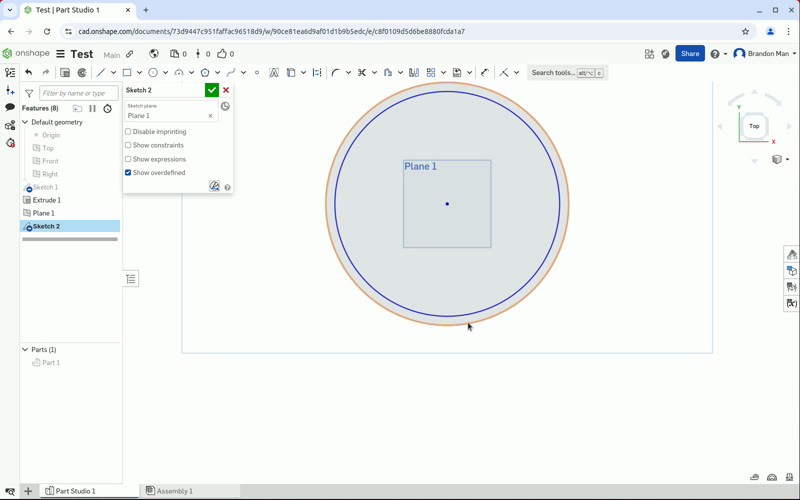
scroll(6)
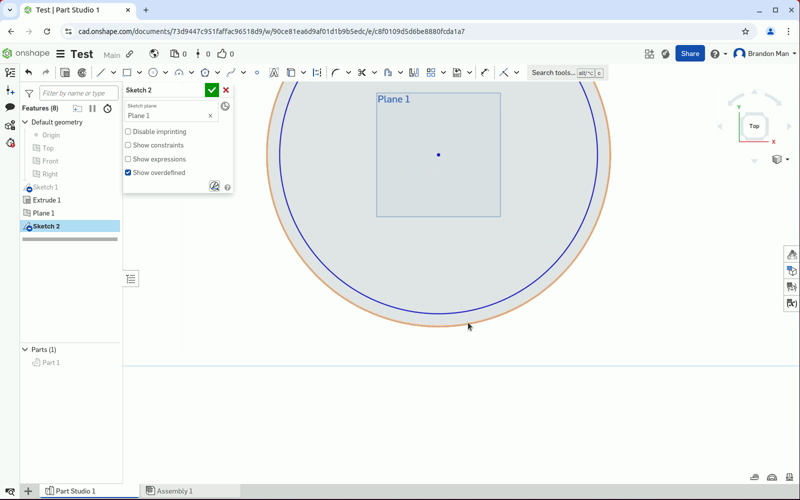
scroll(6)
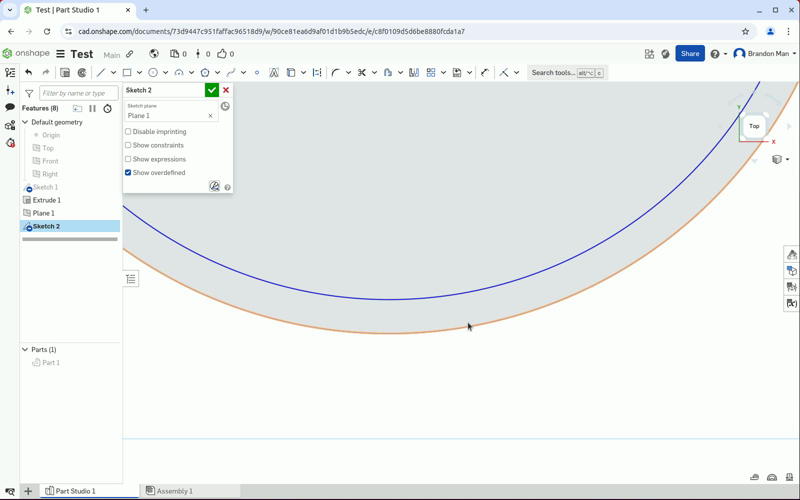
click(468, 322)
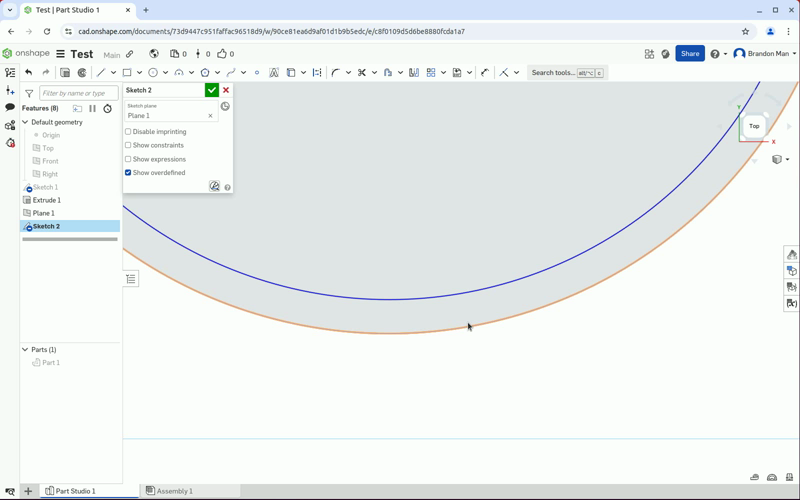
scroll(-6)
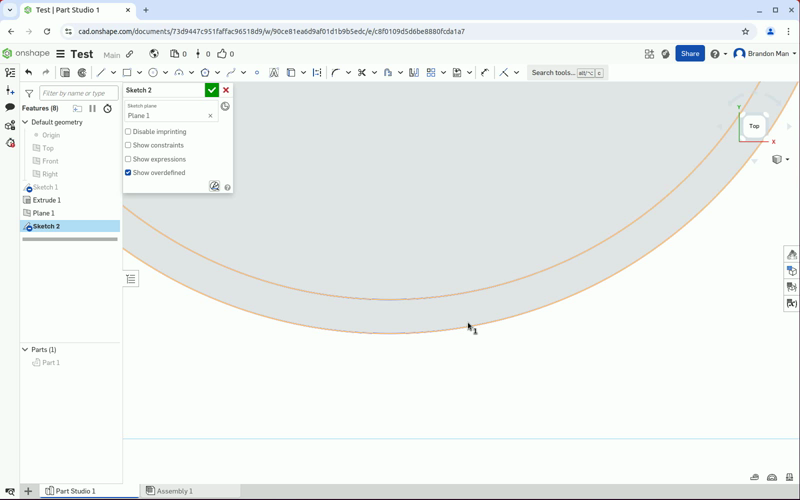
scroll(-6)
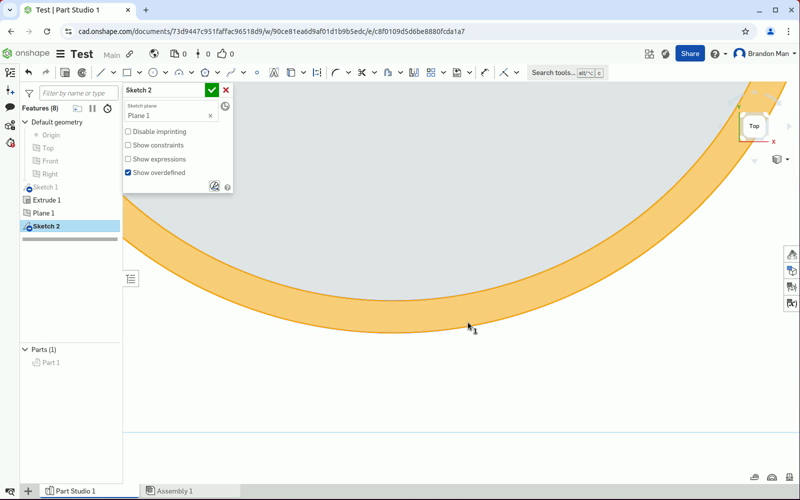
scroll(-6)
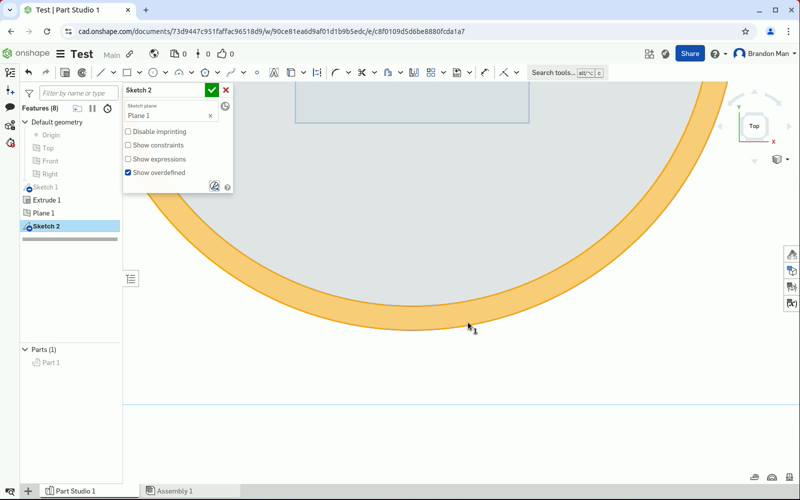
scroll(-6)
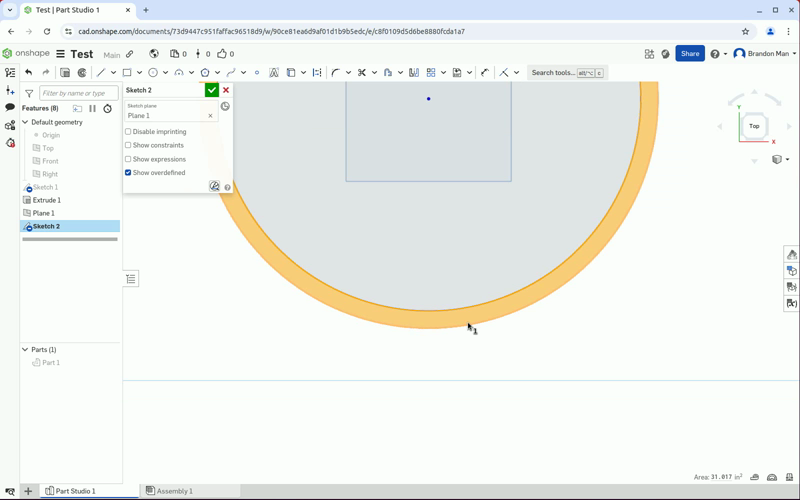
scroll(-6)
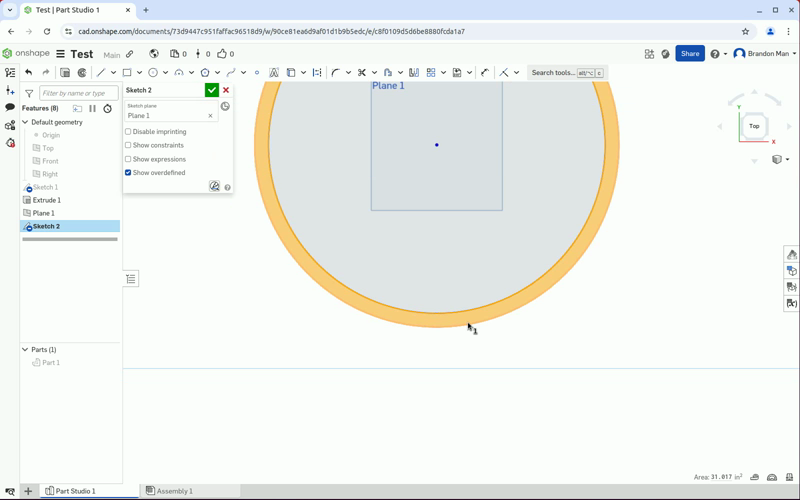
scroll(-6)
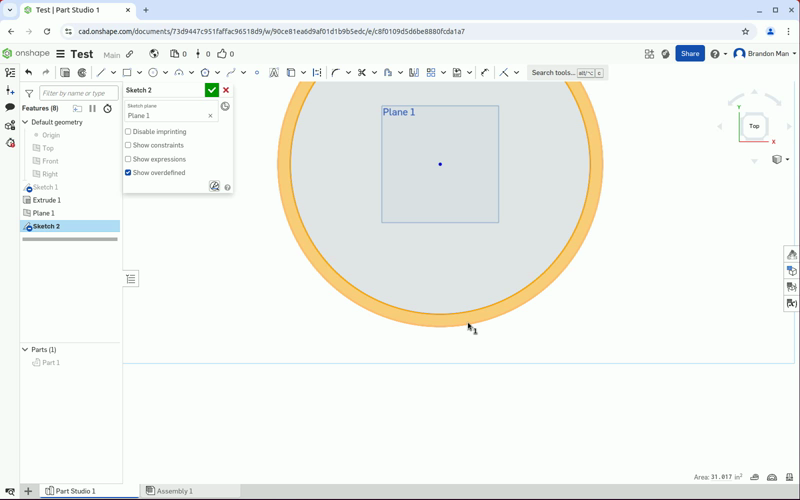
scroll(-6)
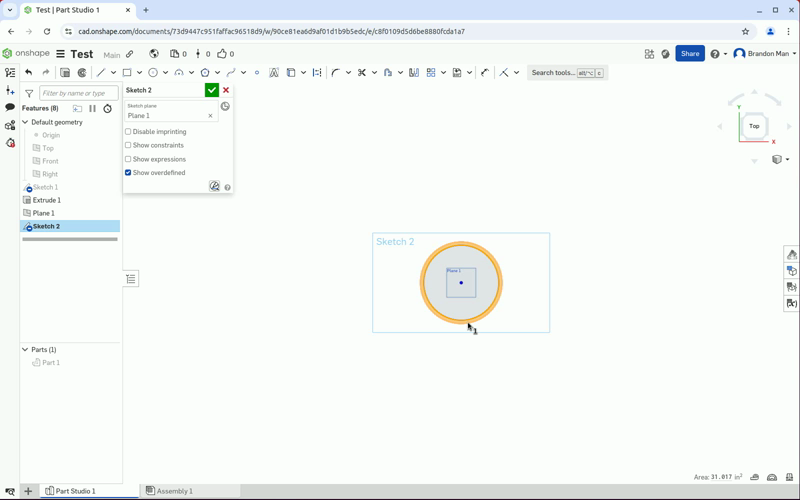
mouse_move(73, 352)
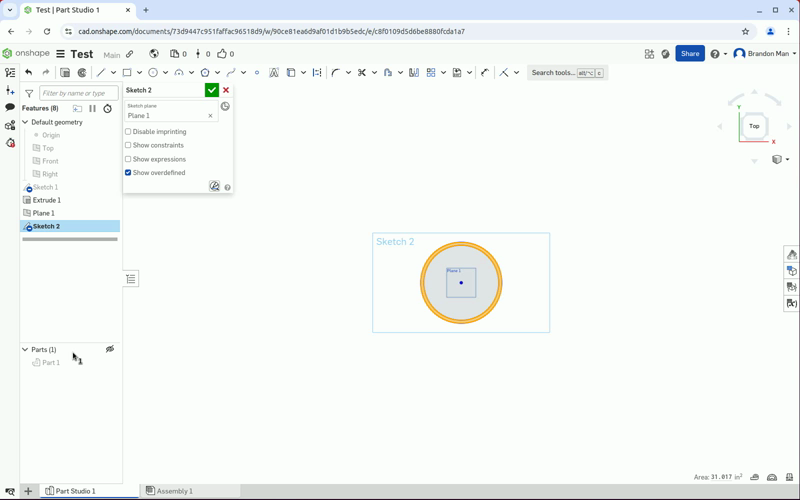
key(shift+y)
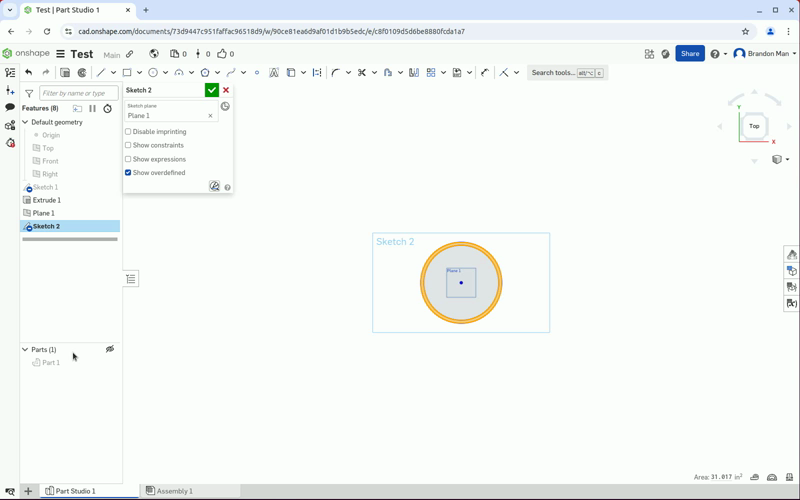
key(shift+e)
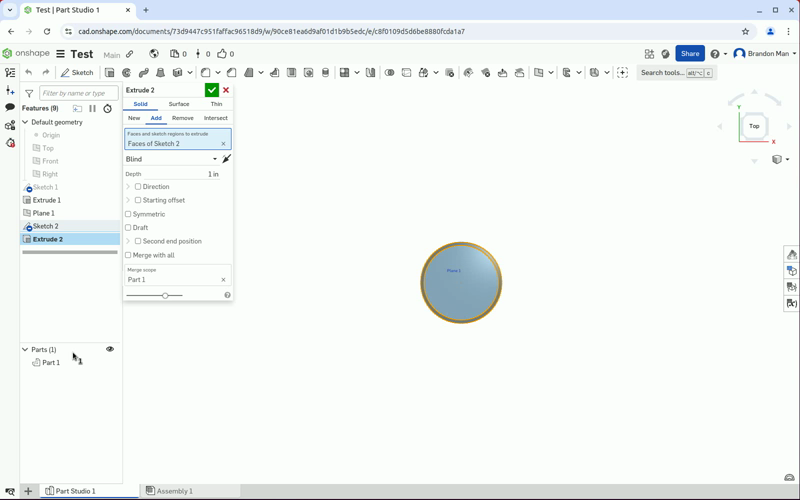
mouse_move(143, 106)
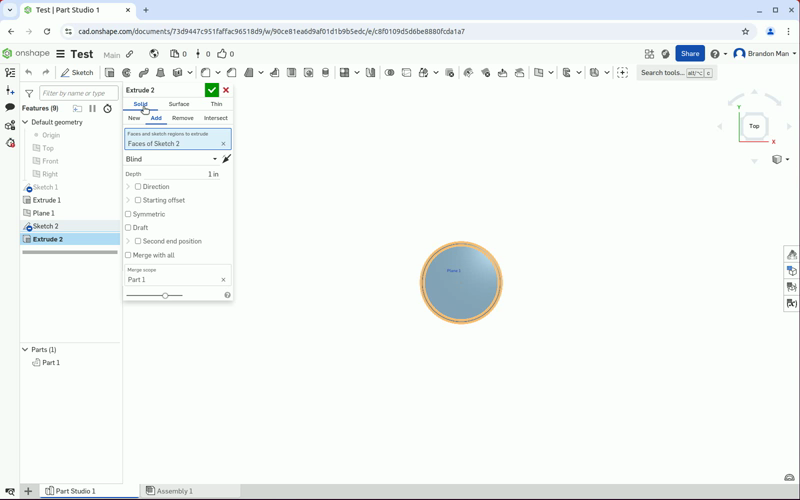
click(143, 106)
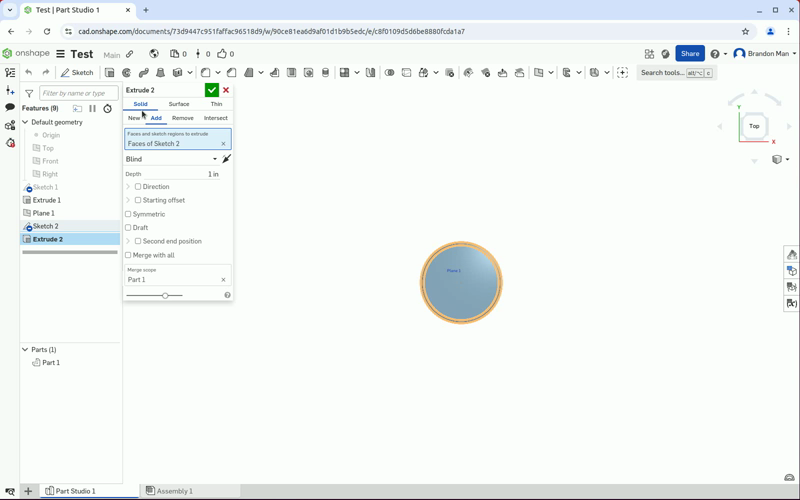
mouse_move(137, 120)
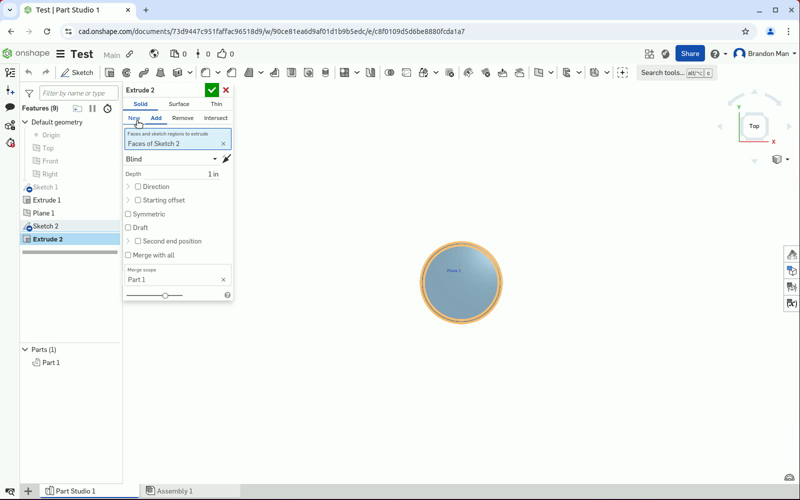
click(137, 120)
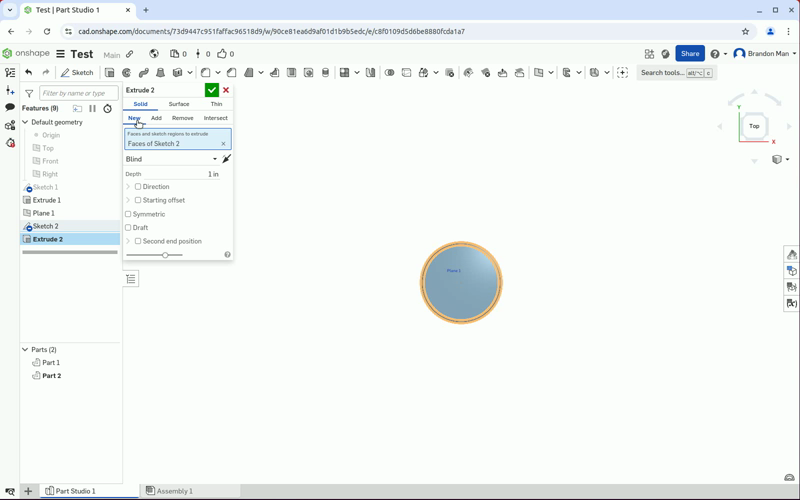
key(tab, 4)
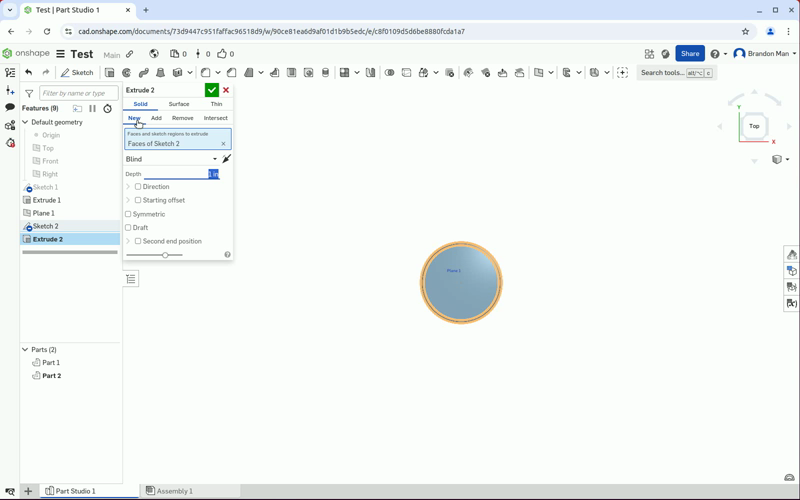
text(19.016)
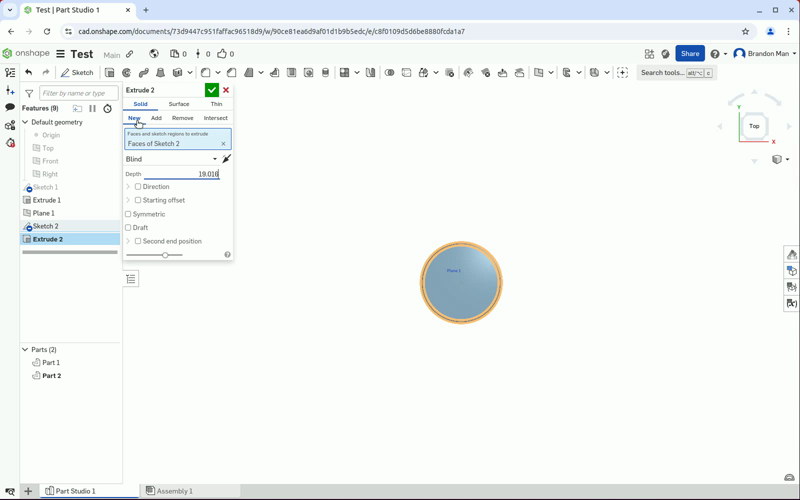
key(enter)
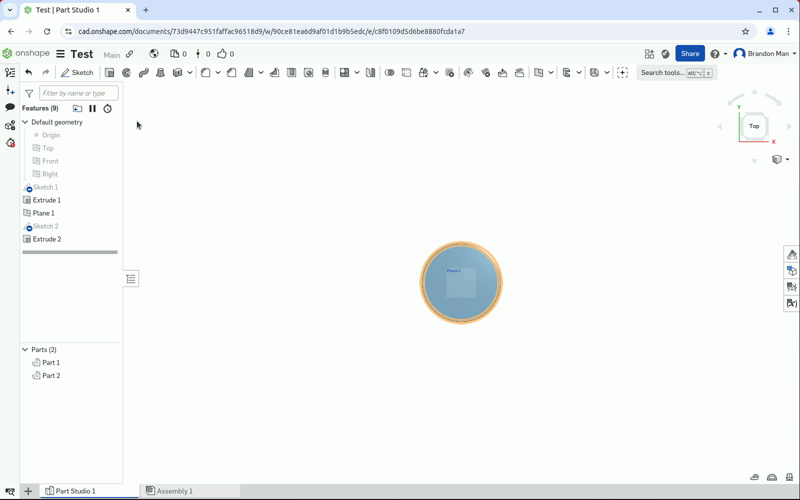
key(shift+h)
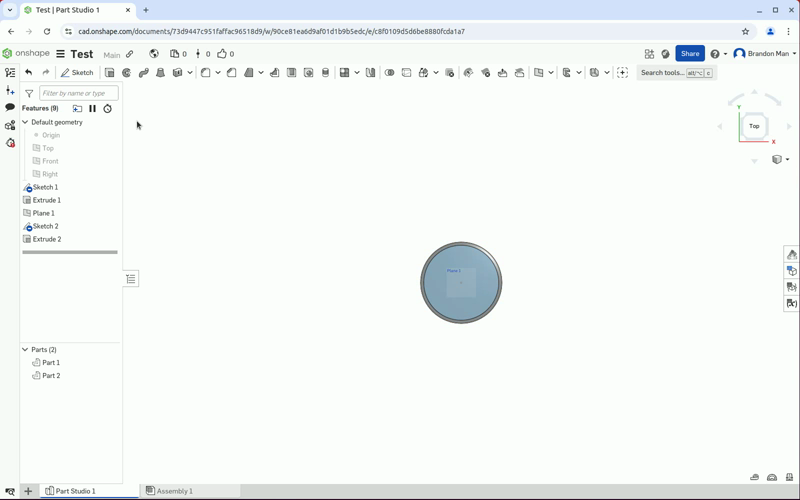
key(shift+h)
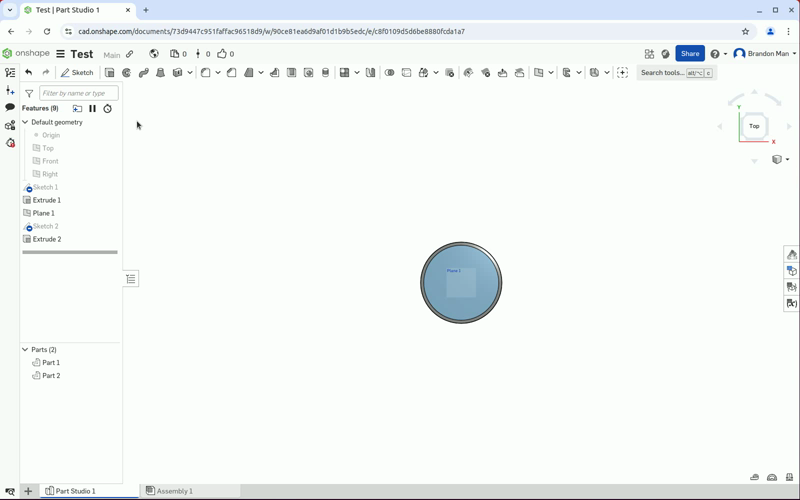
mouse_move(73, 189)
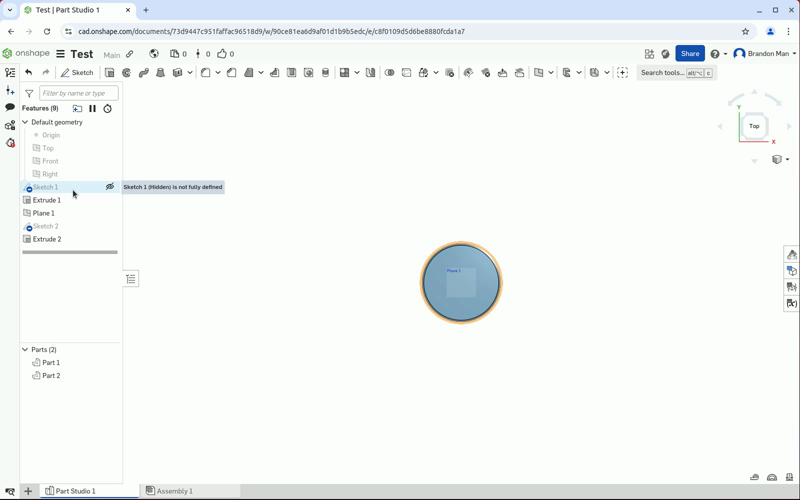
click(73, 189)
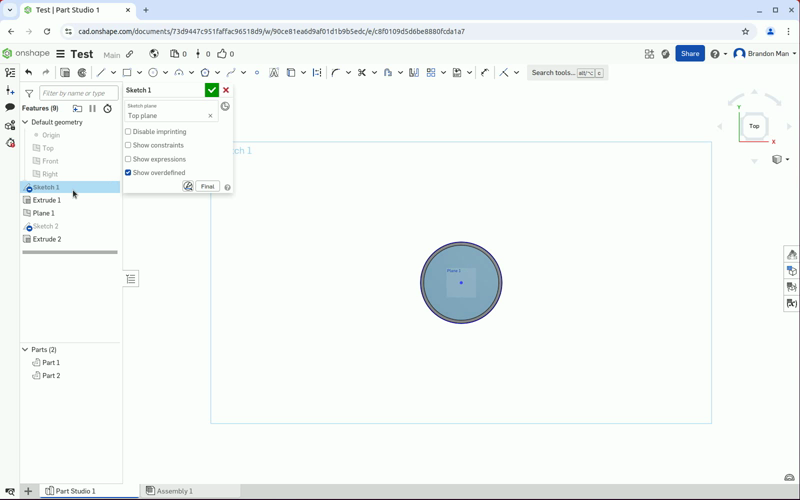
mouse_move(229, 92)
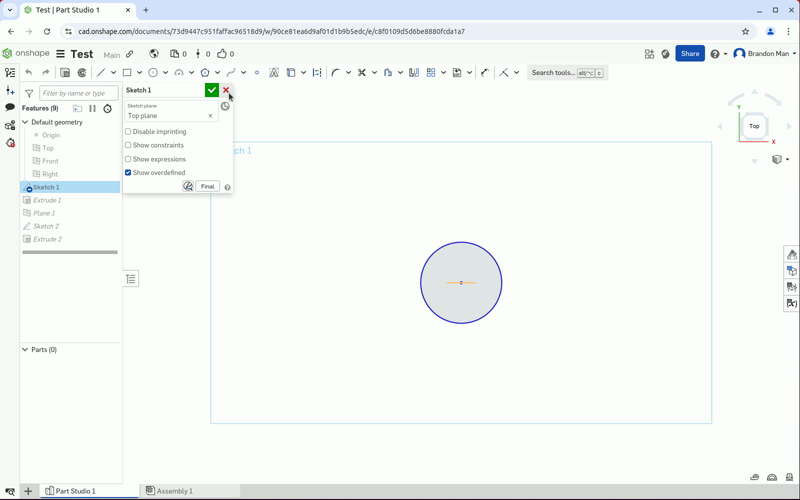
click(229, 92)
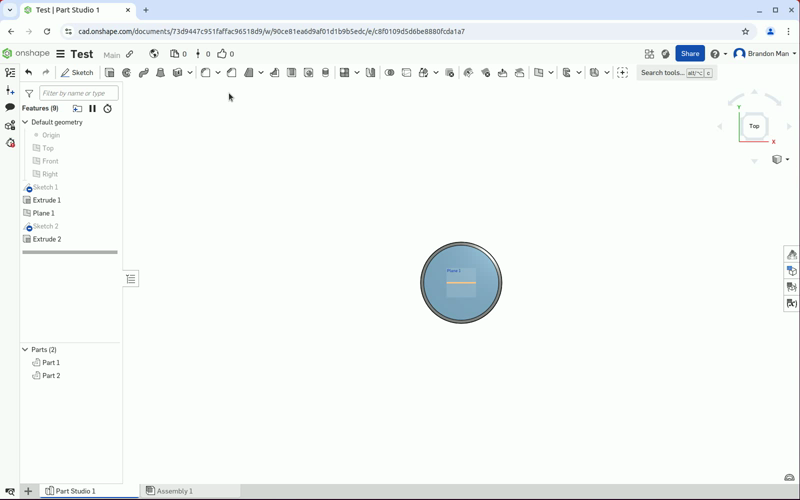
mouse_move(541, 75)
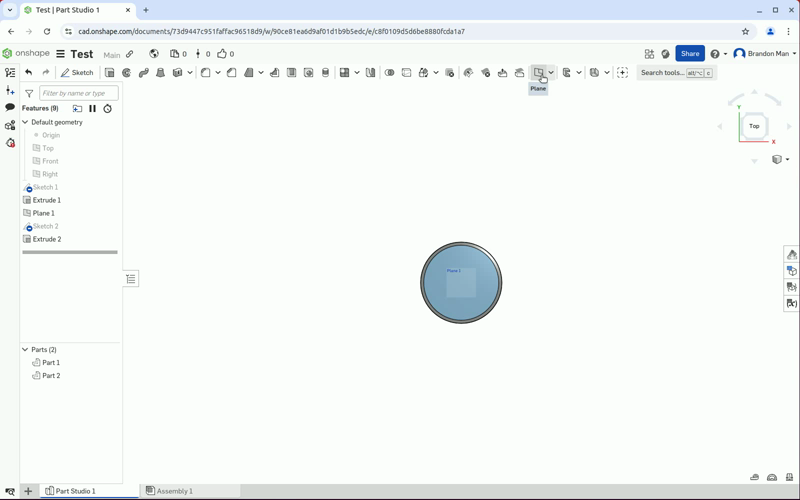
click(541, 75)
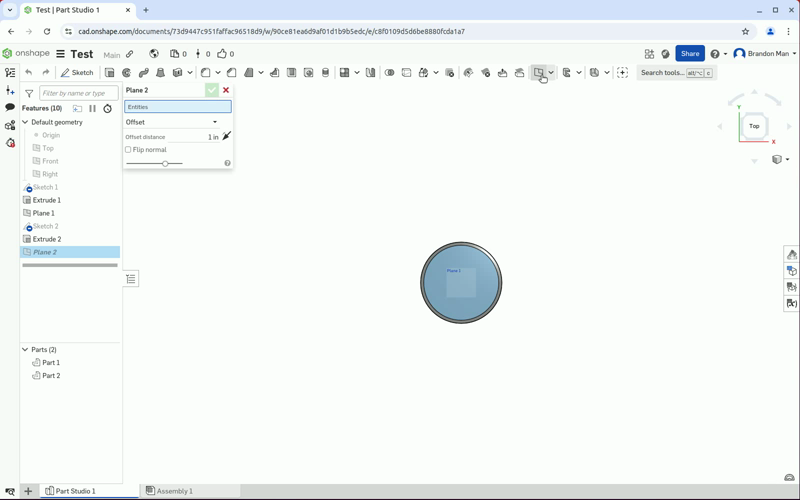
mouse_move(73, 150)
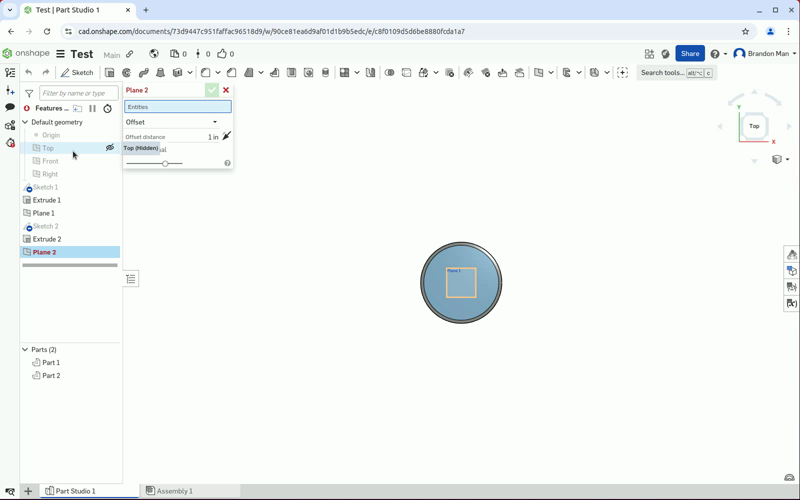
click(73, 150)
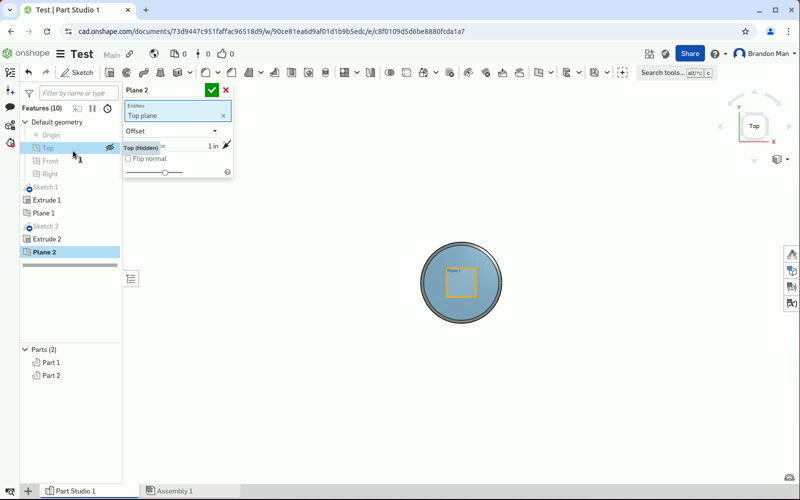
key(tab, 2)
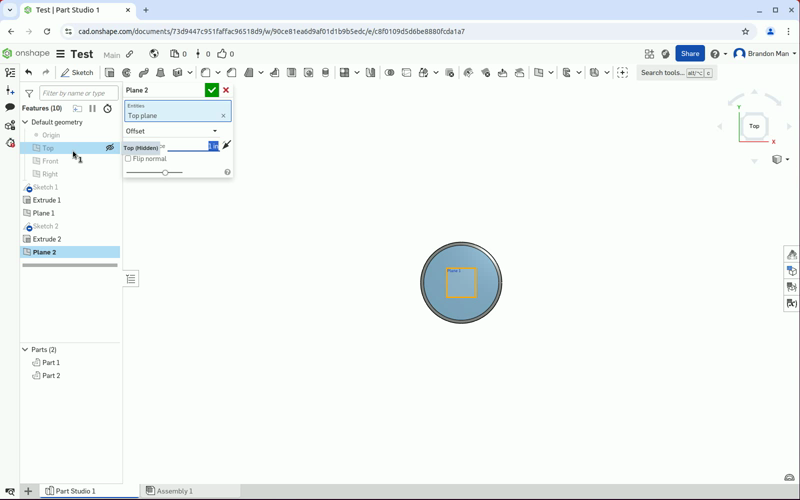
text(20.212)
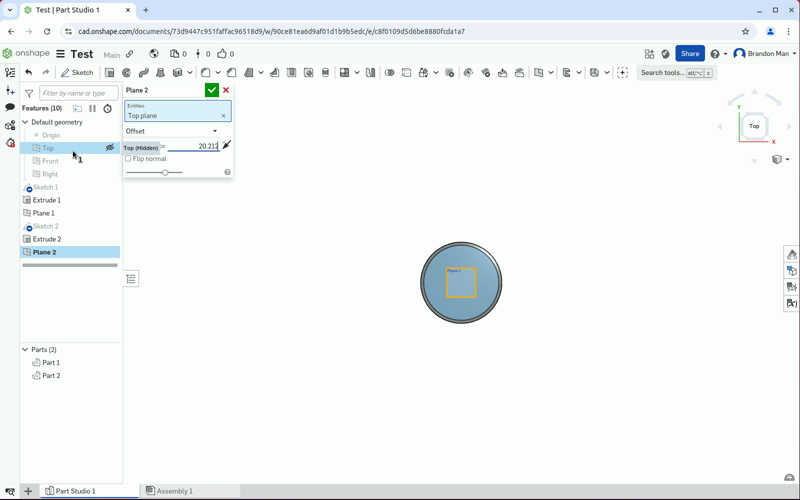
key(enter, 2)
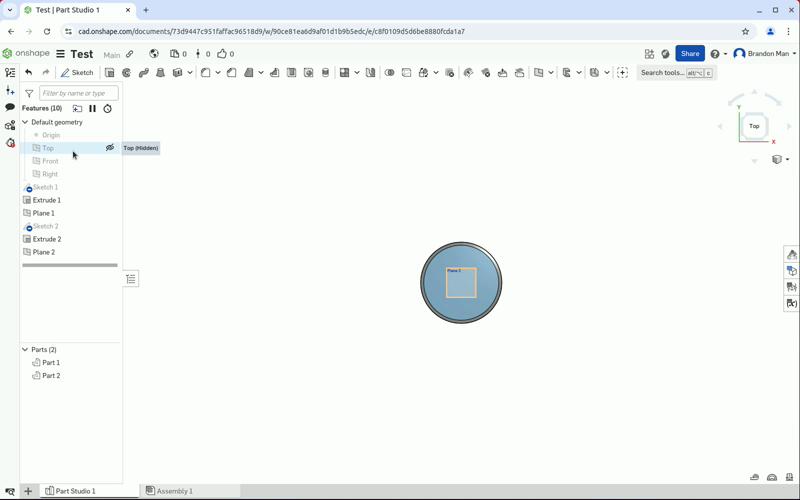
key(shift+s)
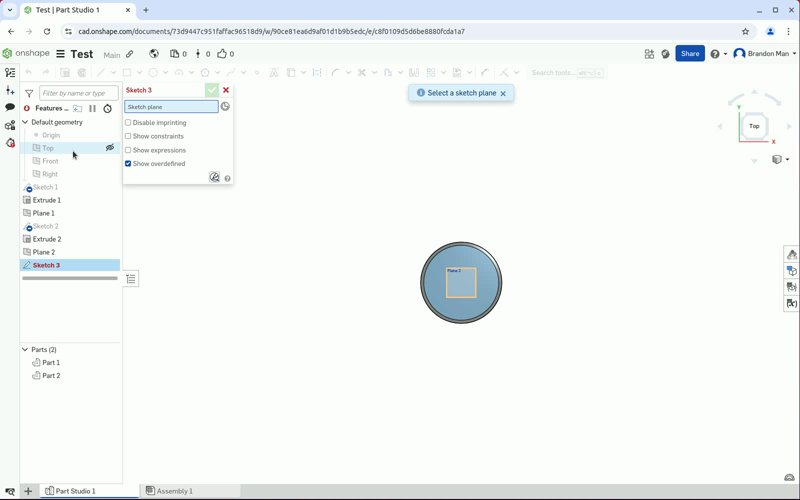
mouse_move(73, 254)
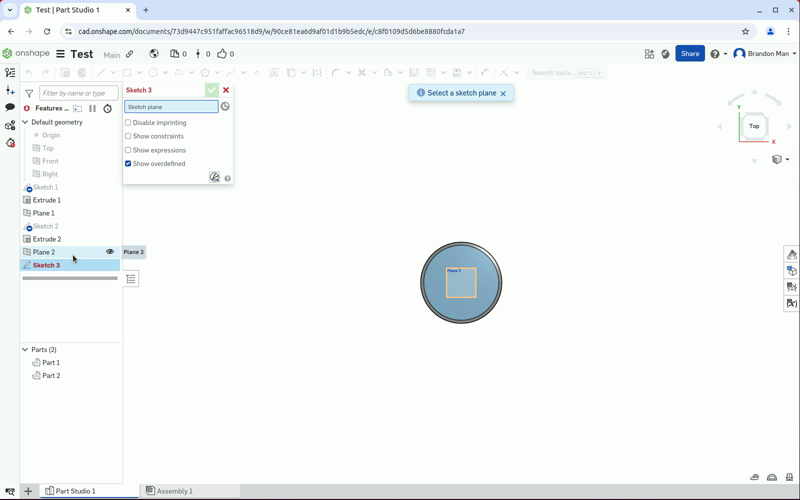
click(73, 254)
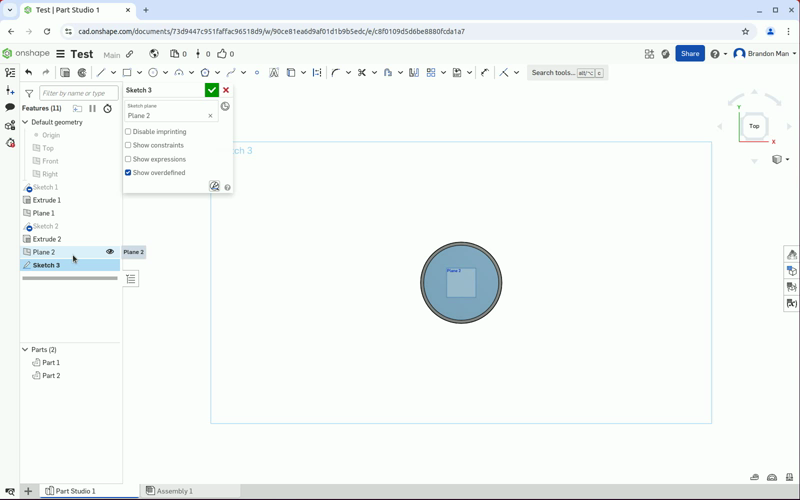
mouse_move(73, 352)
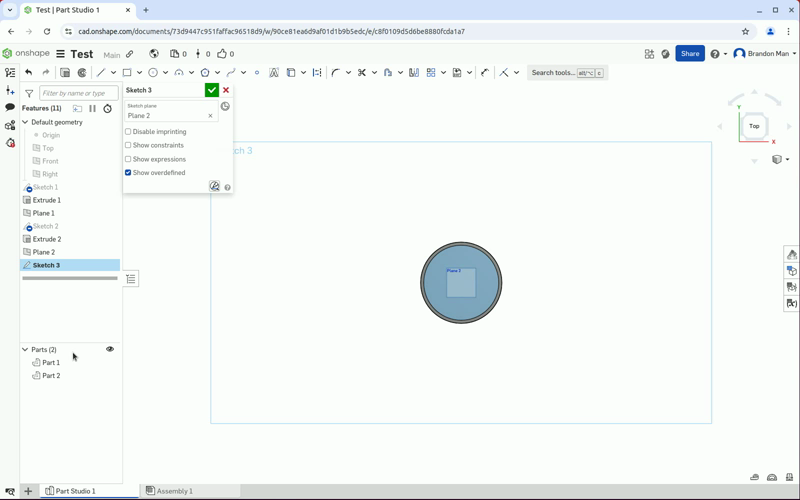
key(y)
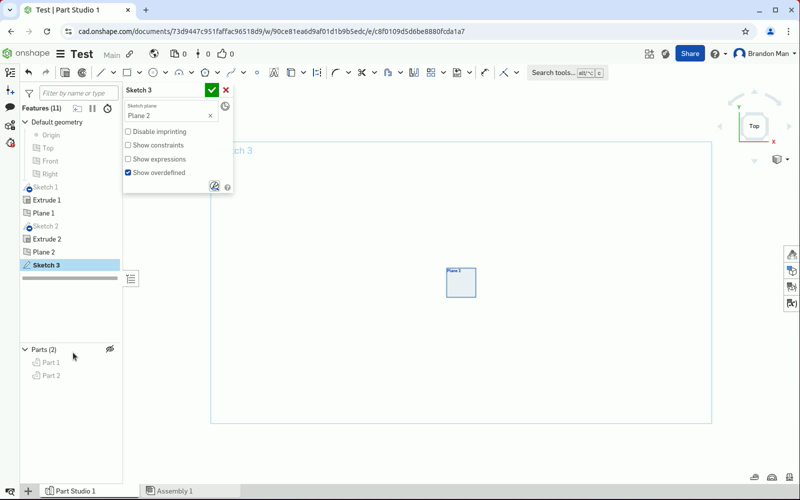
key(c)
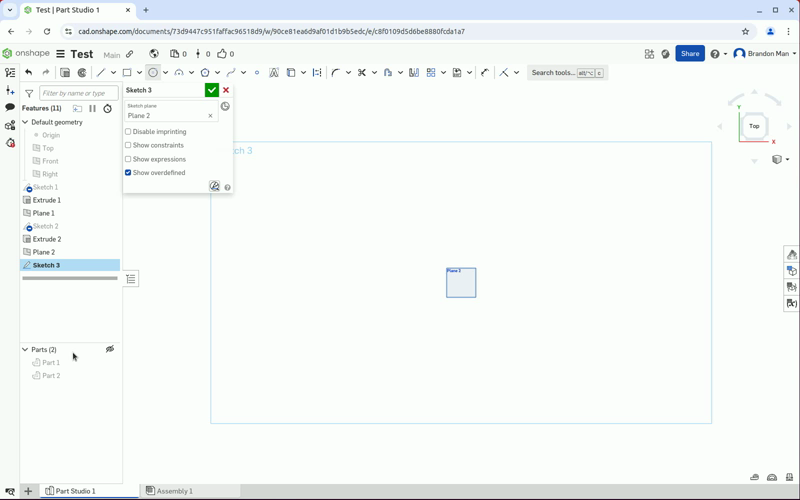
key_down(shift)
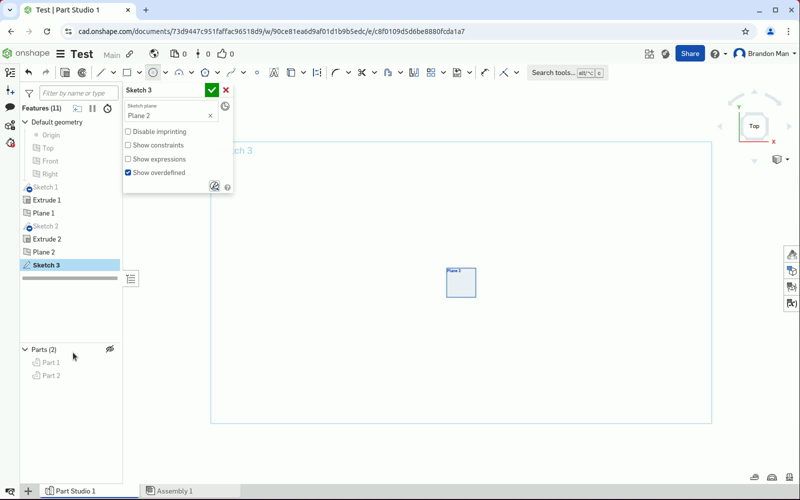
mouse_move(461, 282)
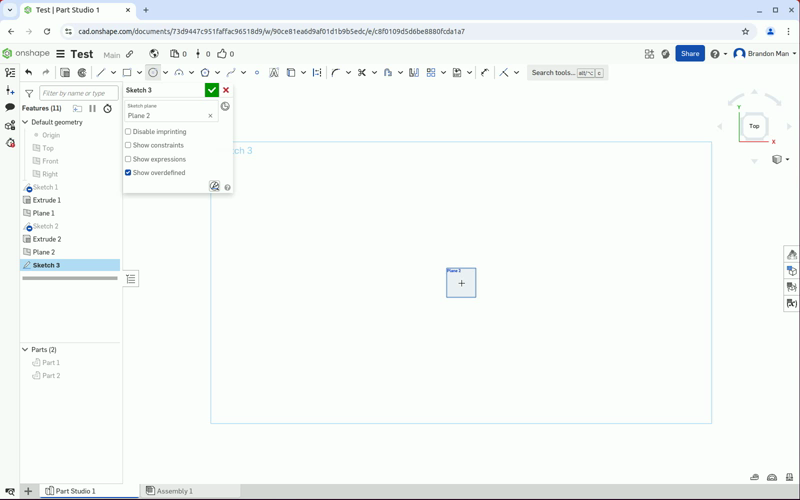
click(461, 282)
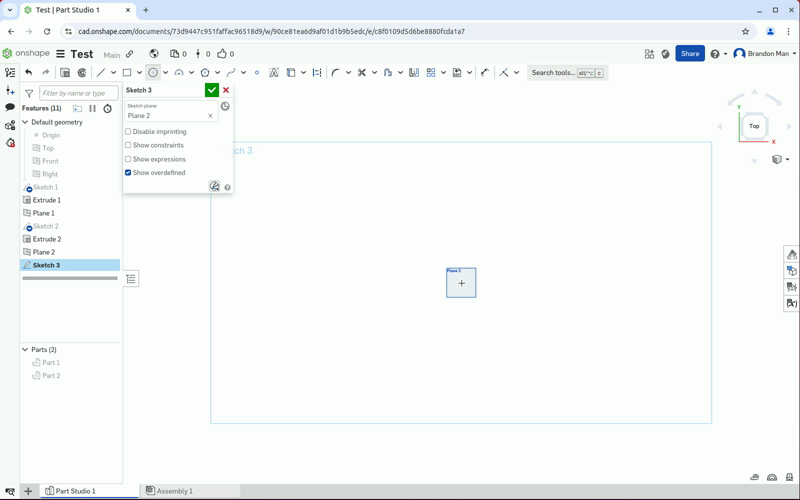
key_up(shift)
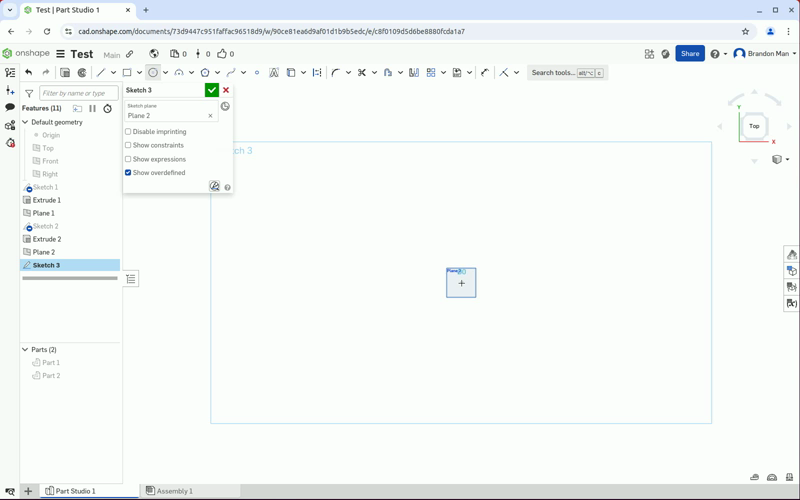
mouse_move(505, 282)
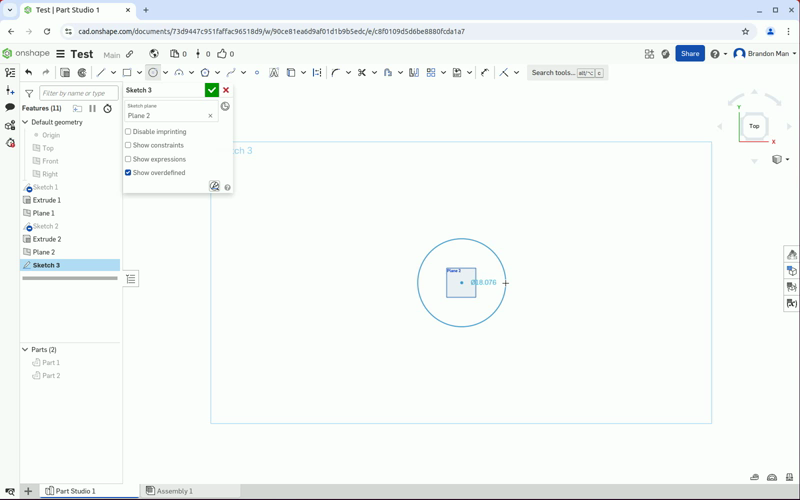
click(505, 282)
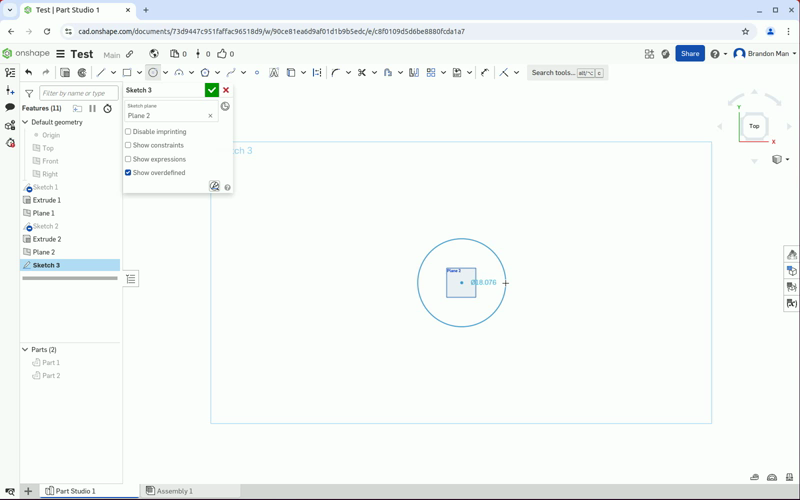
key(esc)
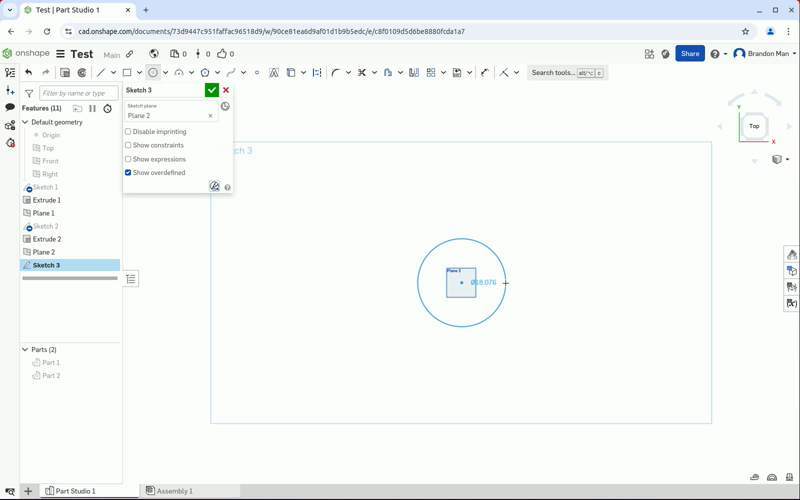
key(c)
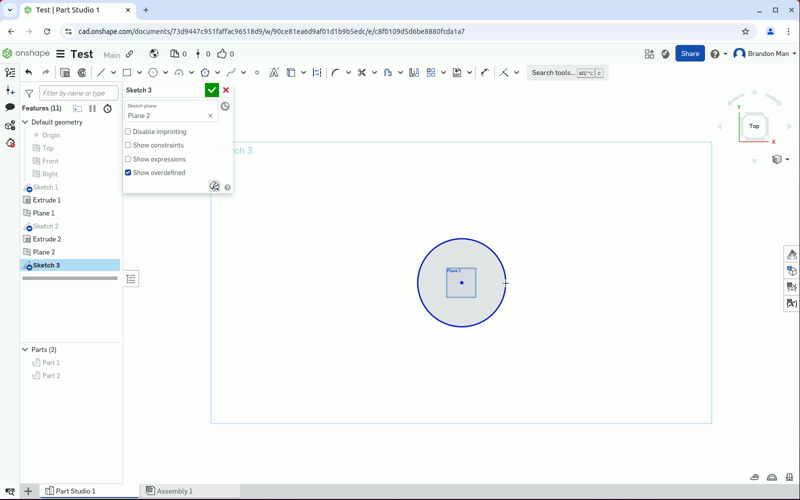
key_down(shift)
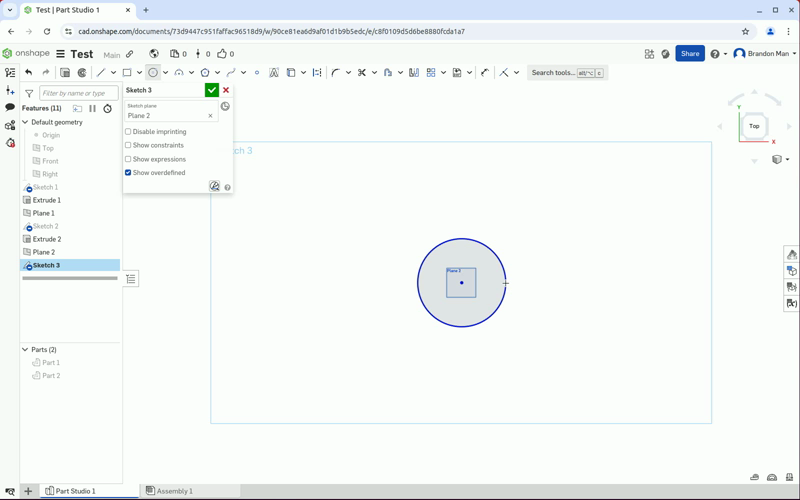
mouse_move(461, 282)
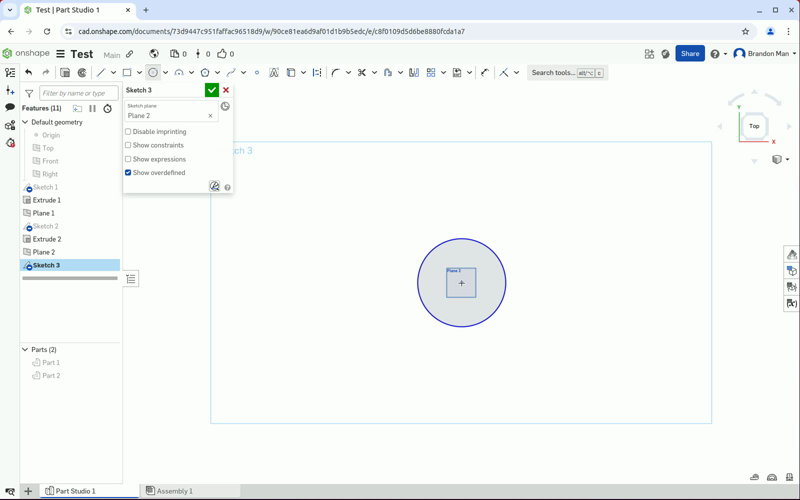
click(461, 282)
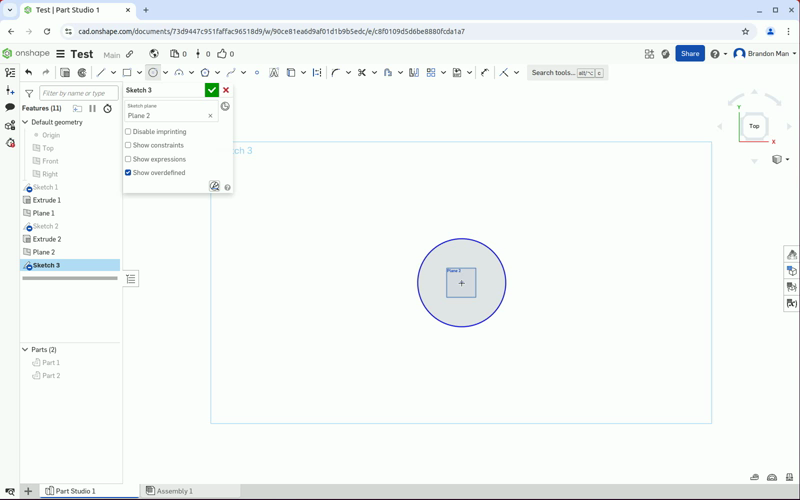
key_up(shift)
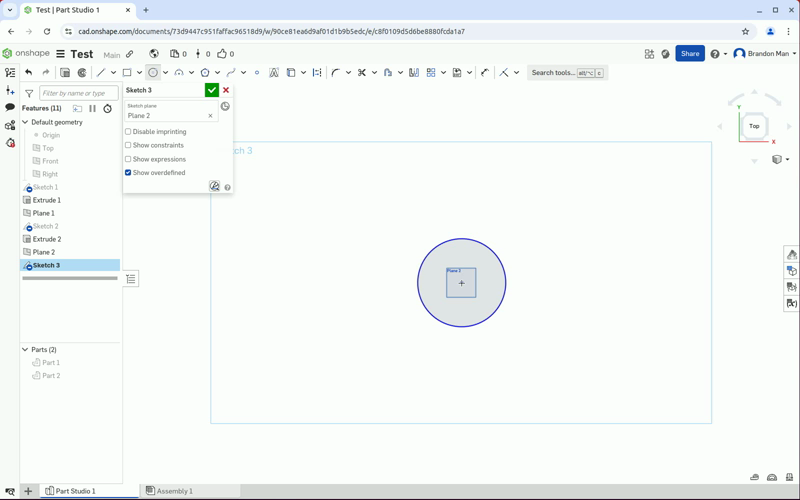
mouse_move(504, 282)
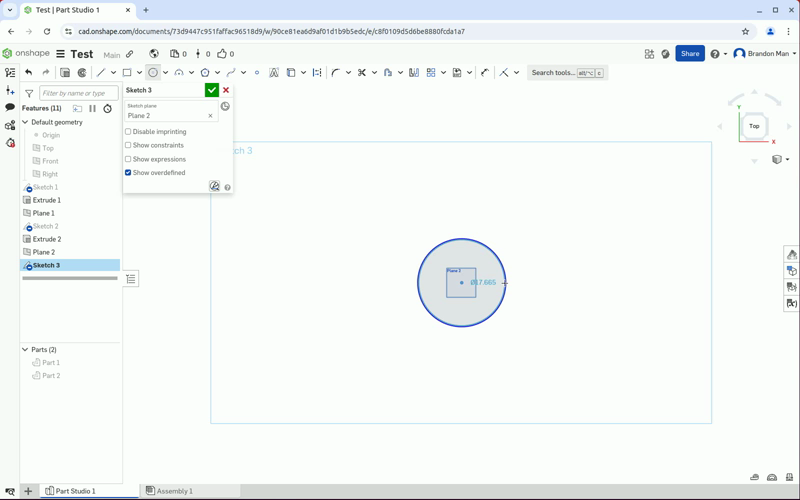
scroll(6)
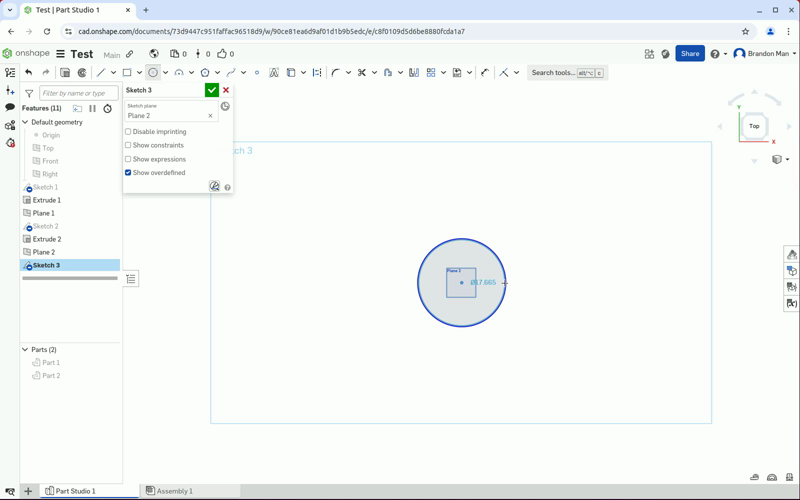
scroll(6)
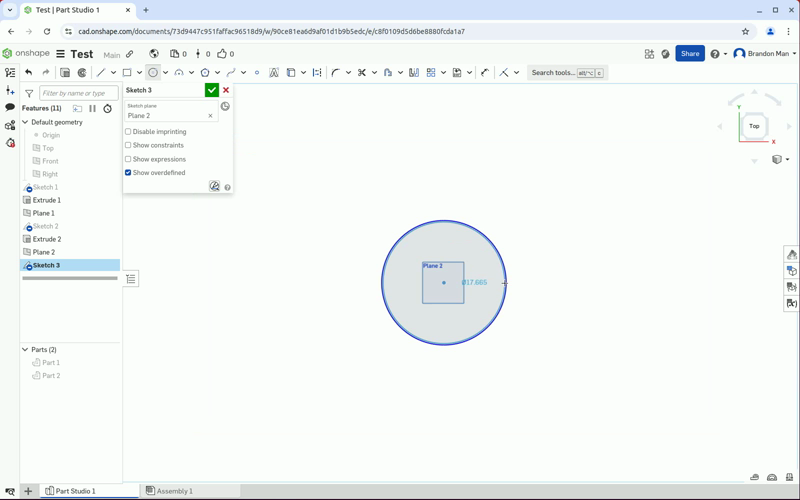
scroll(6)
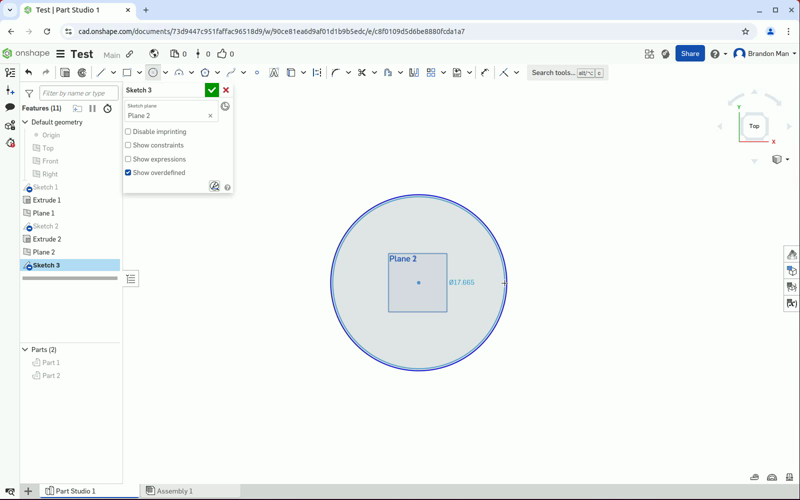
scroll(6)
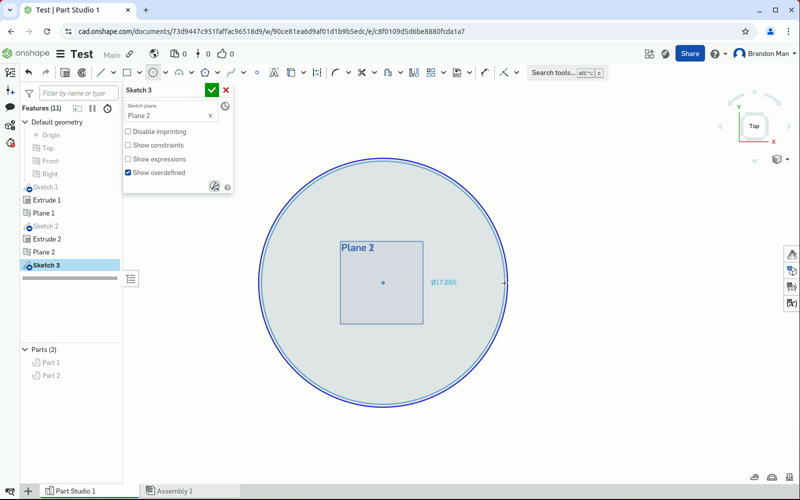
scroll(6)
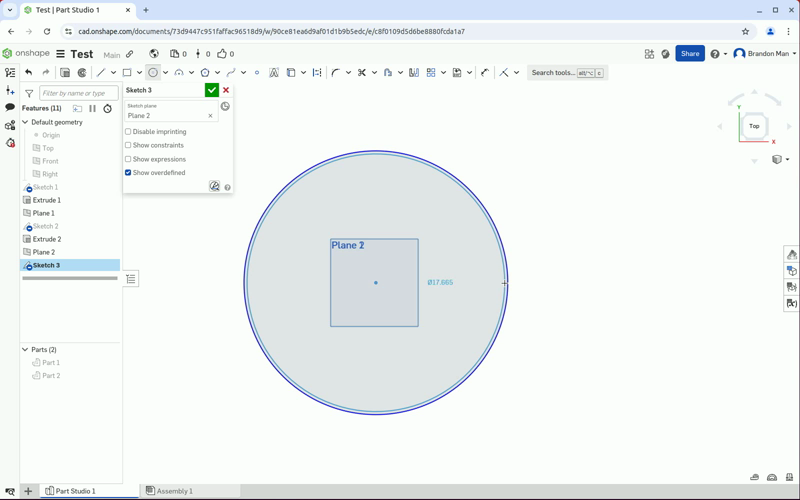
scroll(6)
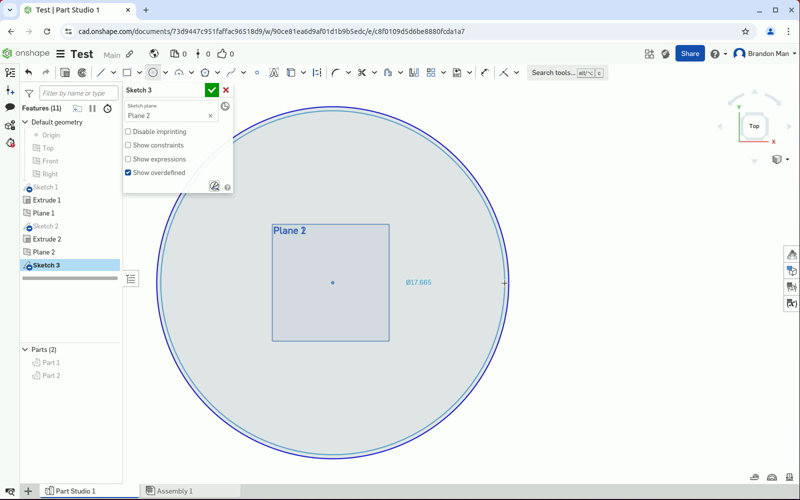
scroll(6)
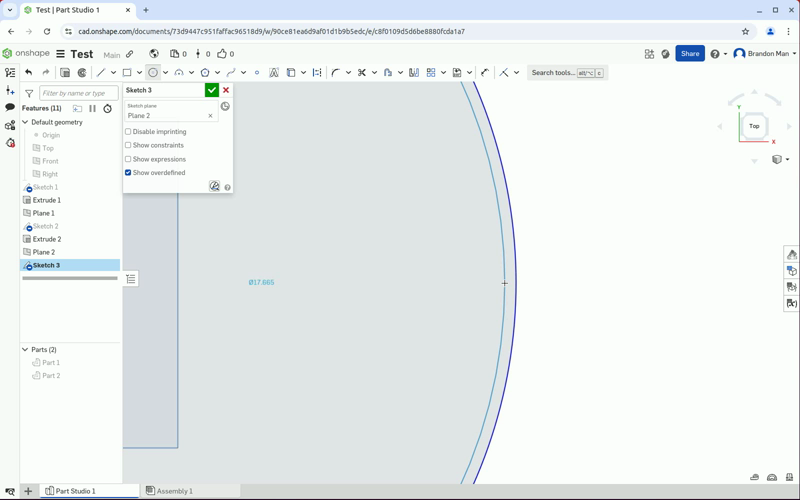
click(504, 282)
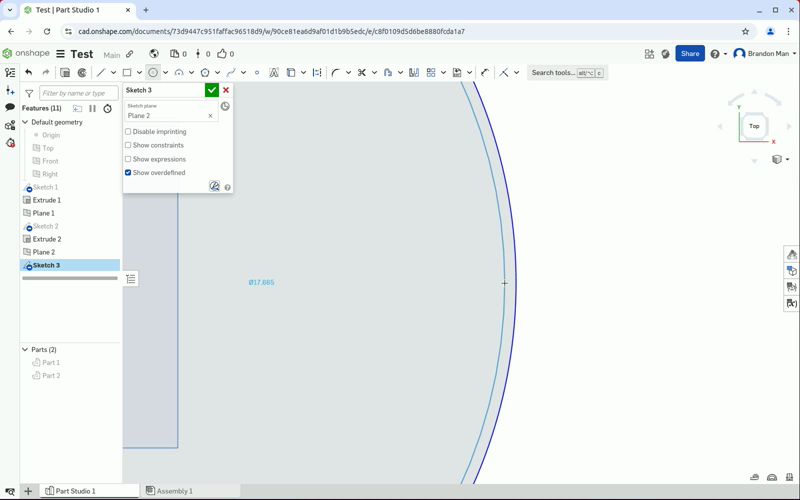
scroll(-6)
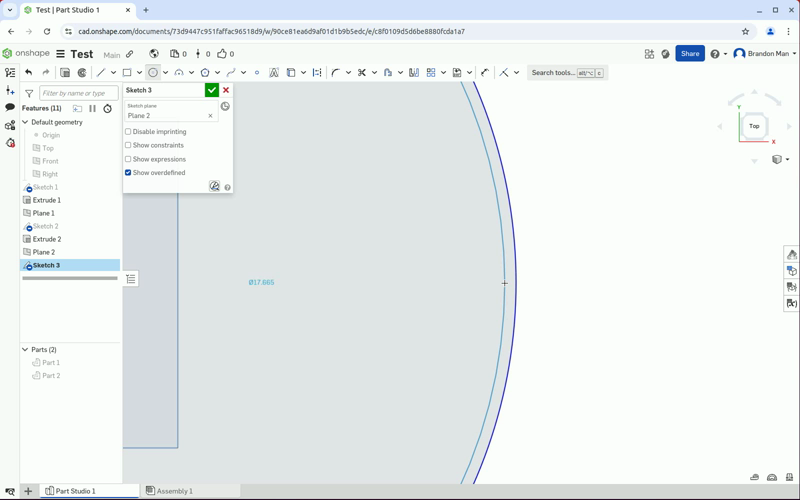
scroll(-6)
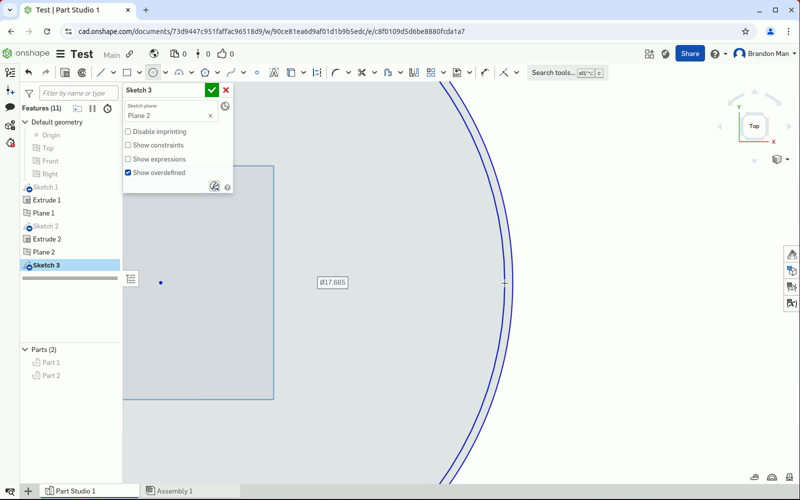
scroll(-6)
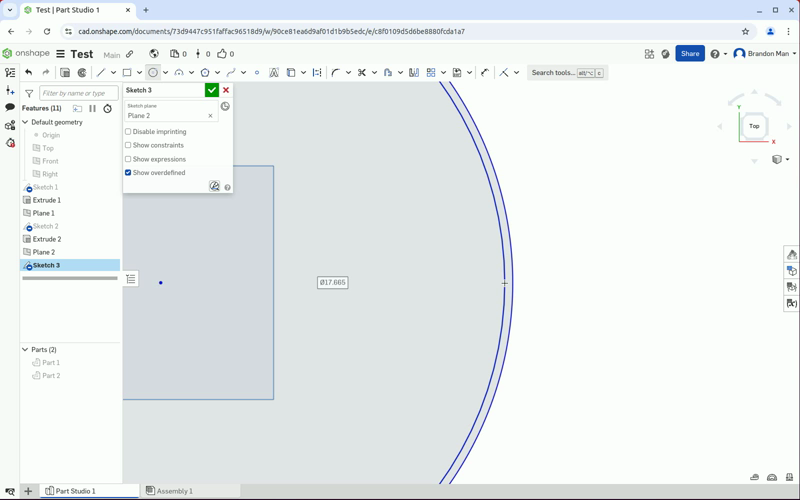
scroll(-6)
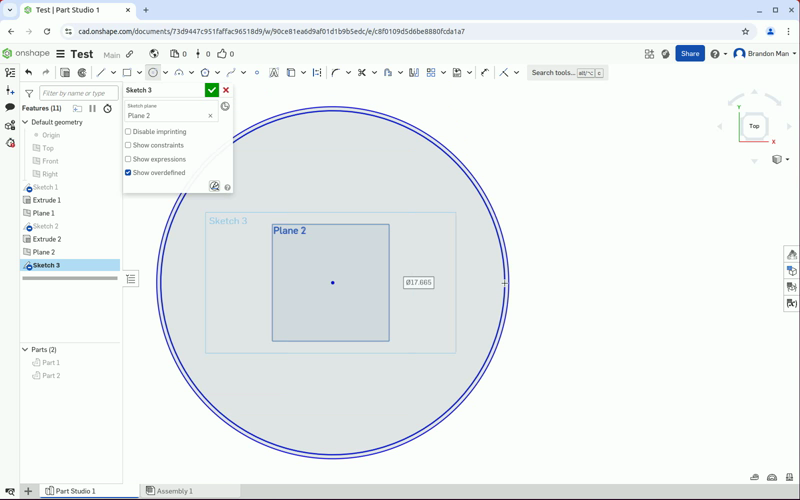
scroll(-6)
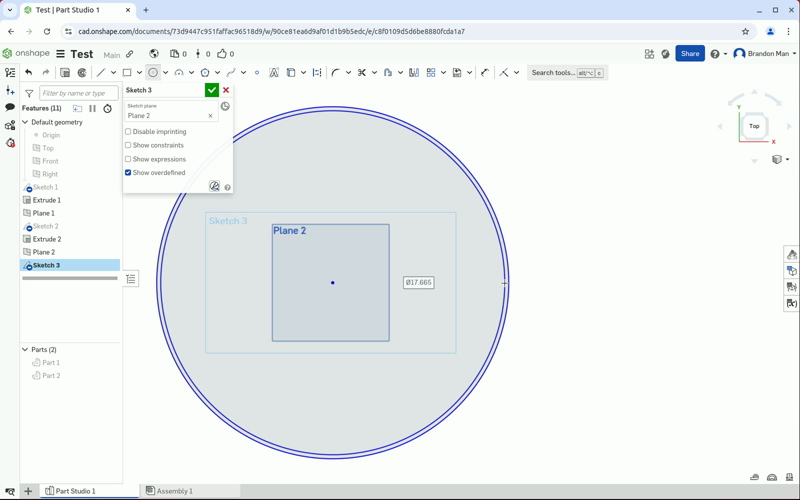
scroll(-6)
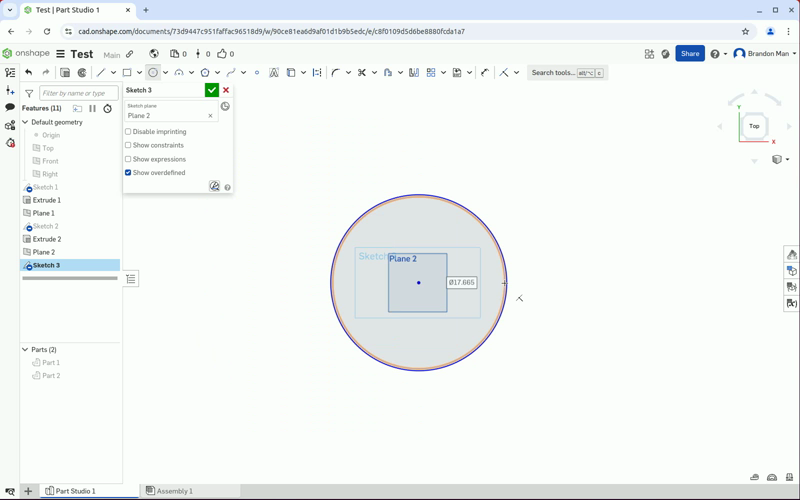
scroll(-6)
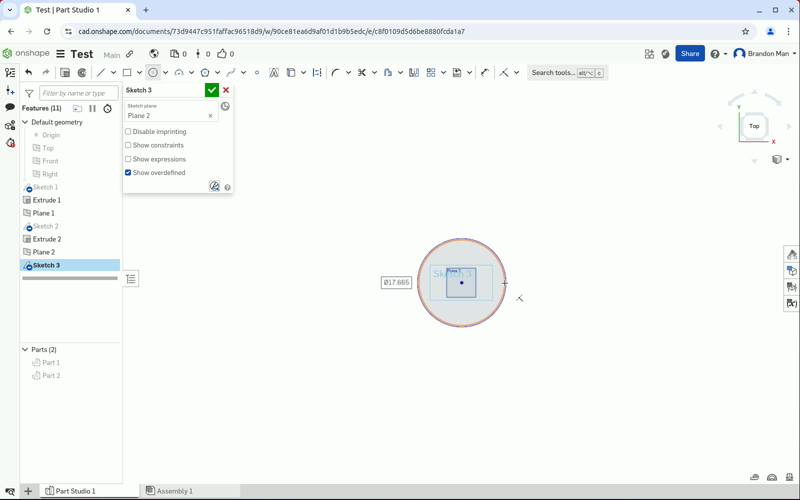
key(esc)
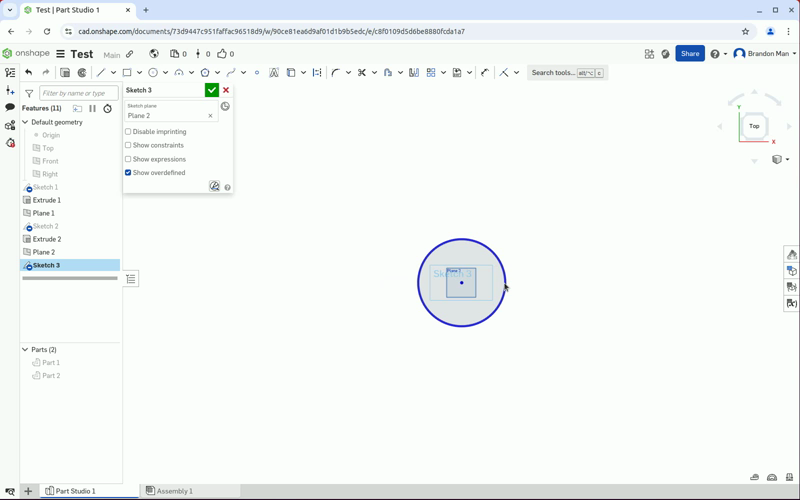
mouse_move(420, 293)
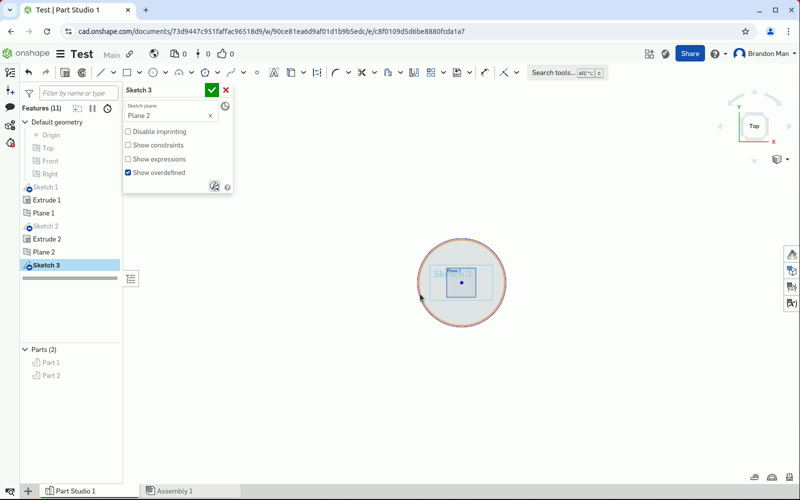
scroll(6)
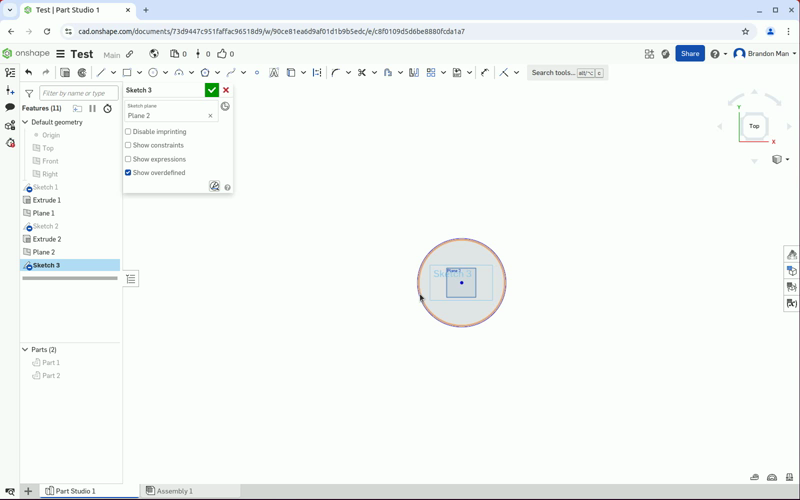
scroll(6)
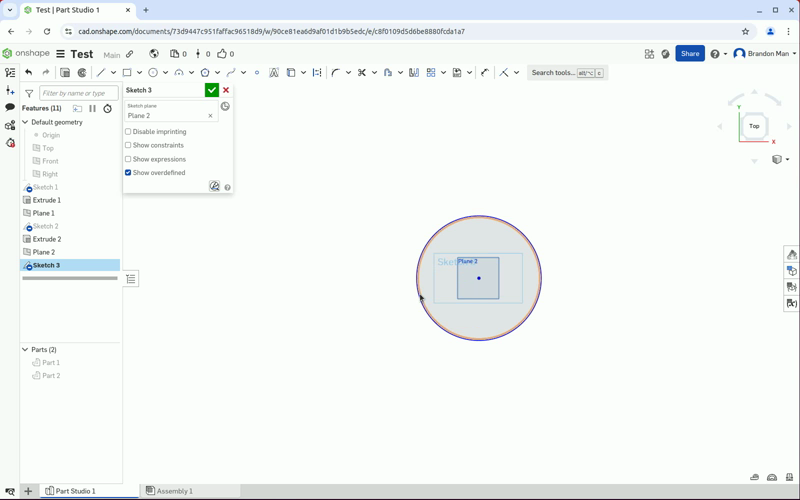
scroll(6)
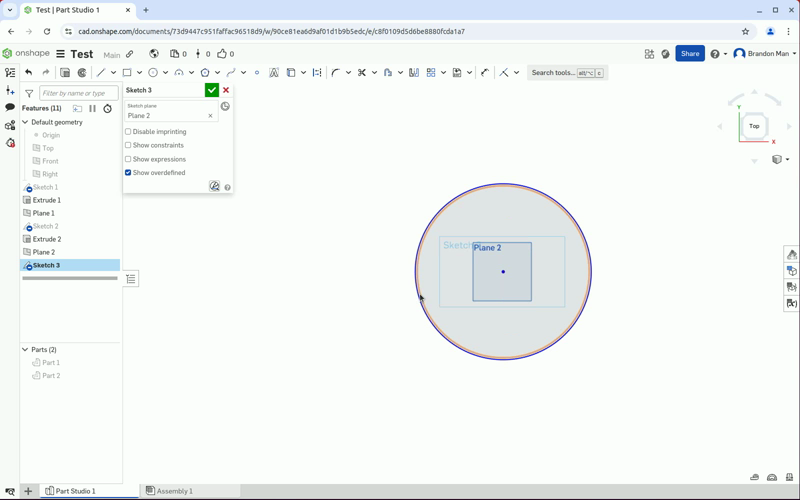
scroll(6)
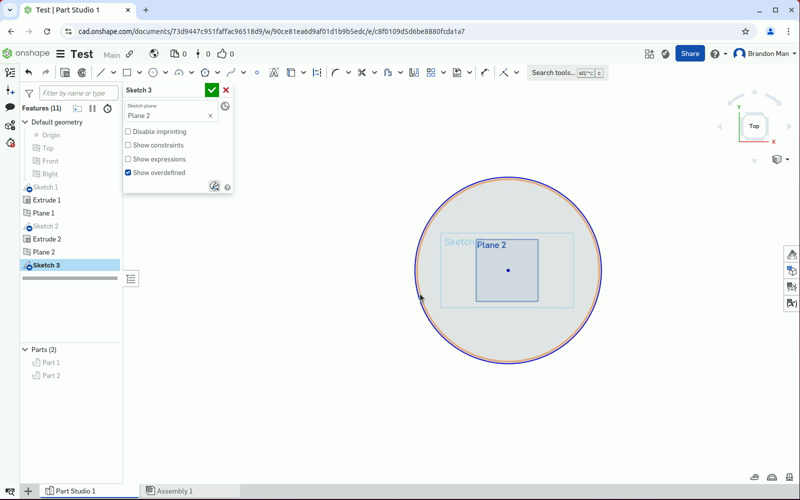
scroll(6)
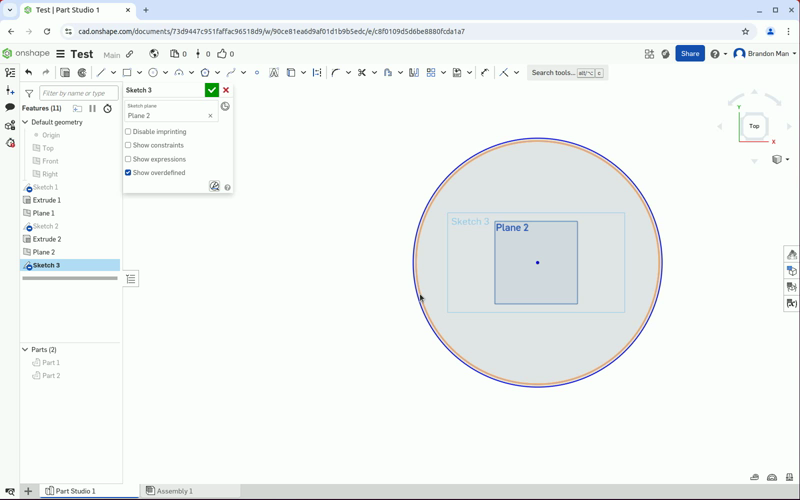
scroll(6)
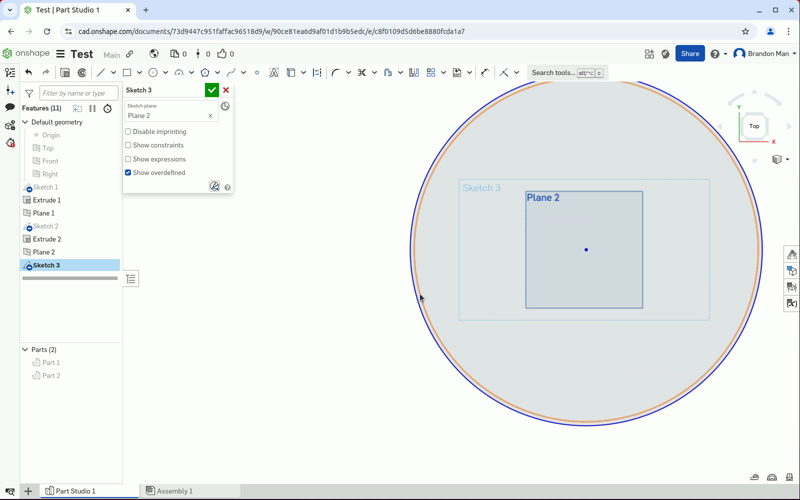
scroll(6)
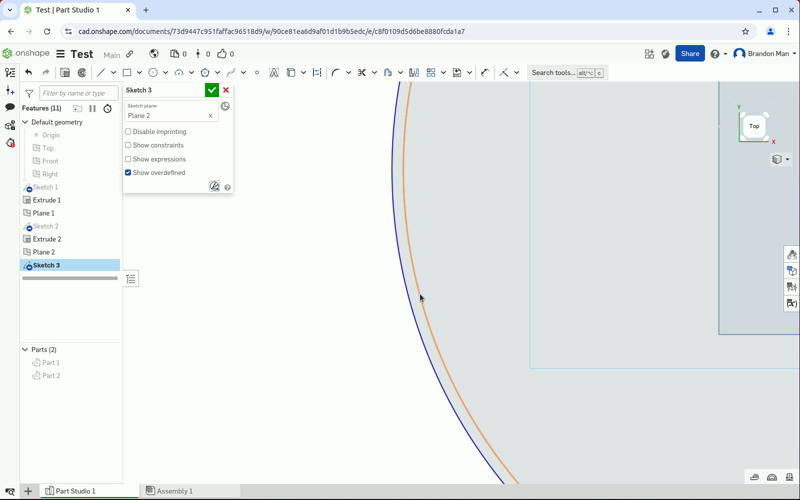
click(420, 293)
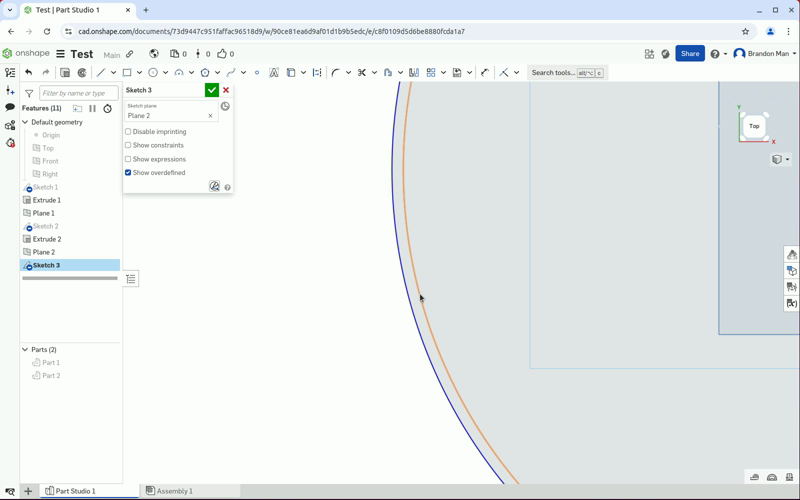
scroll(-6)
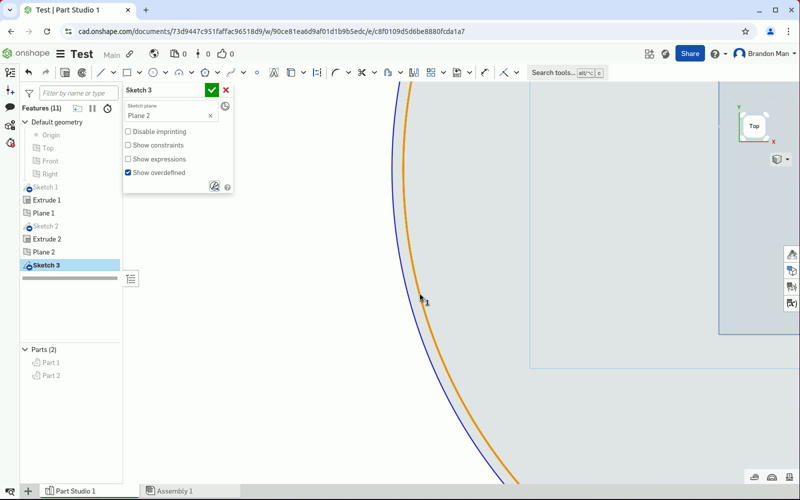
scroll(-6)
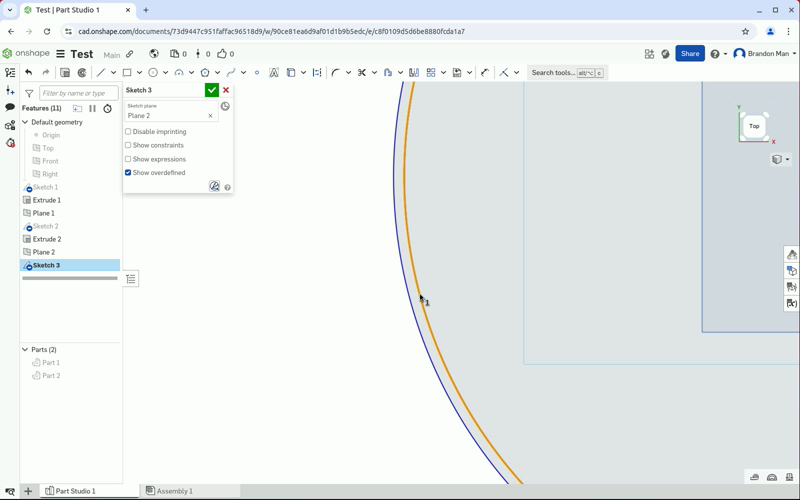
scroll(-6)
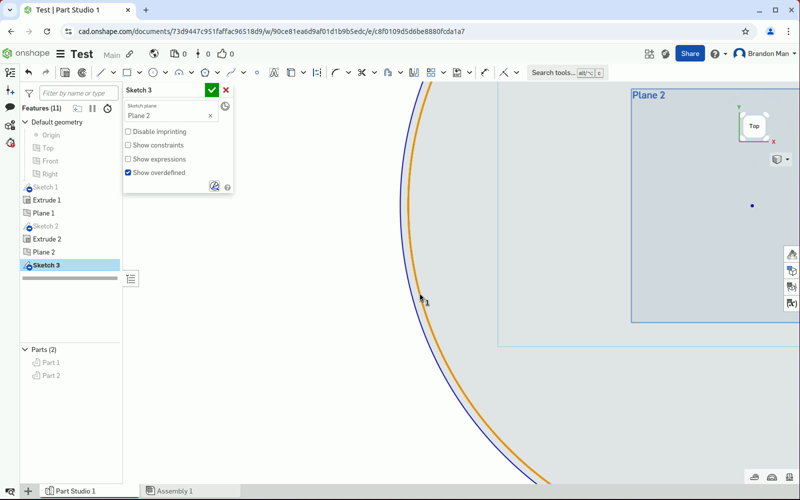
scroll(-6)
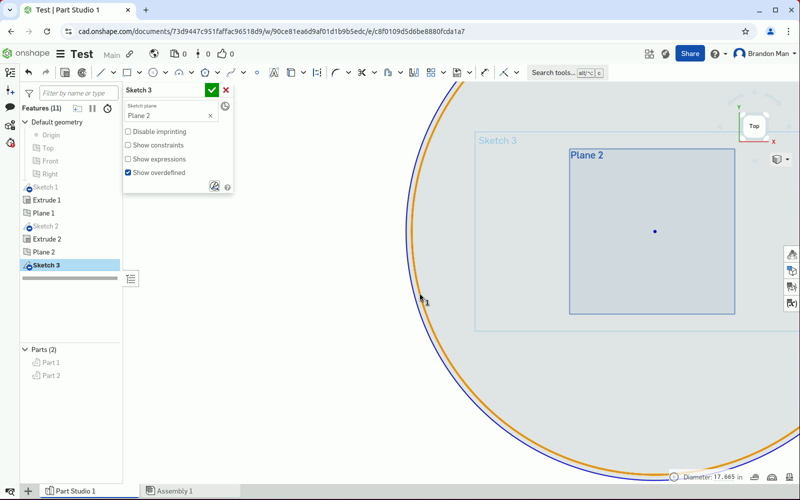
scroll(-6)
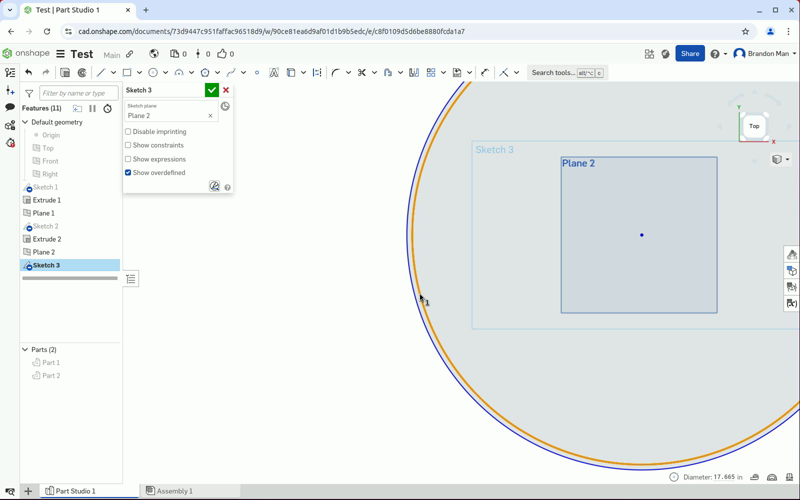
scroll(-6)
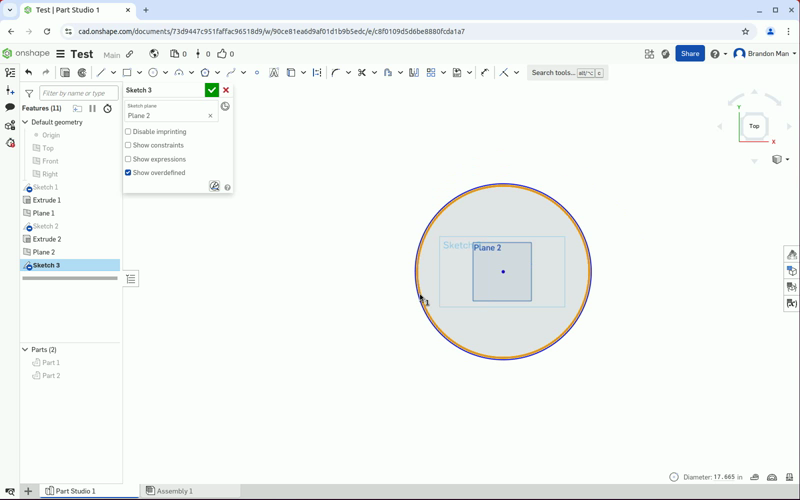
scroll(-6)
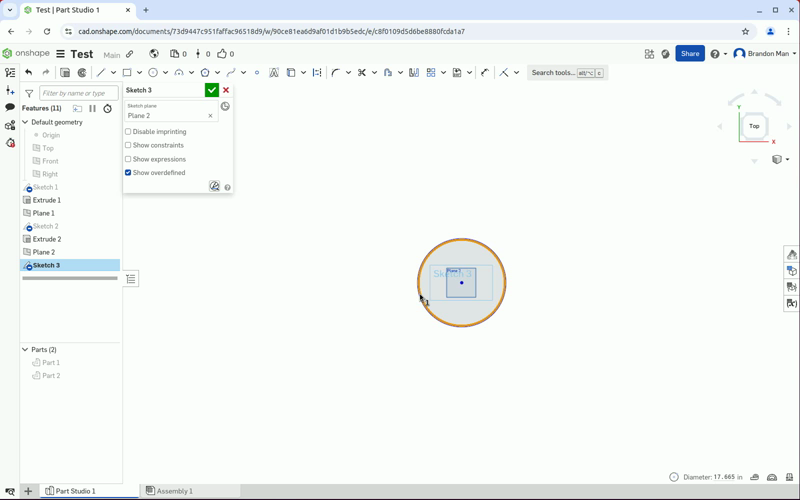
mouse_move(73, 352)
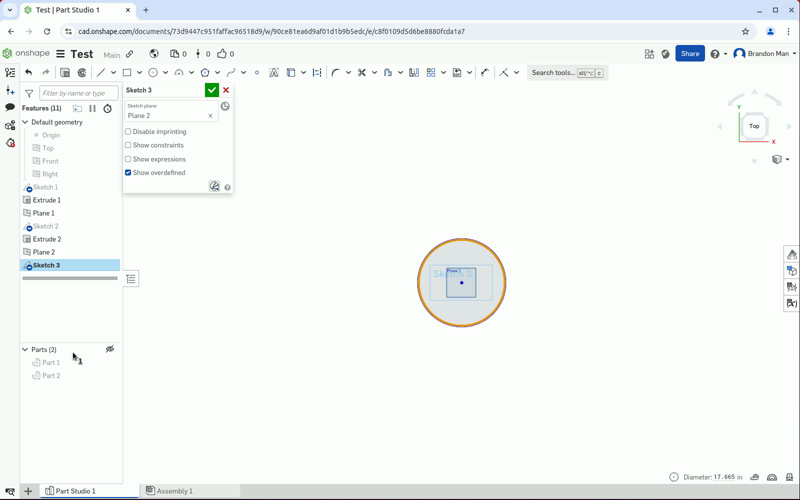
key(shift+y)
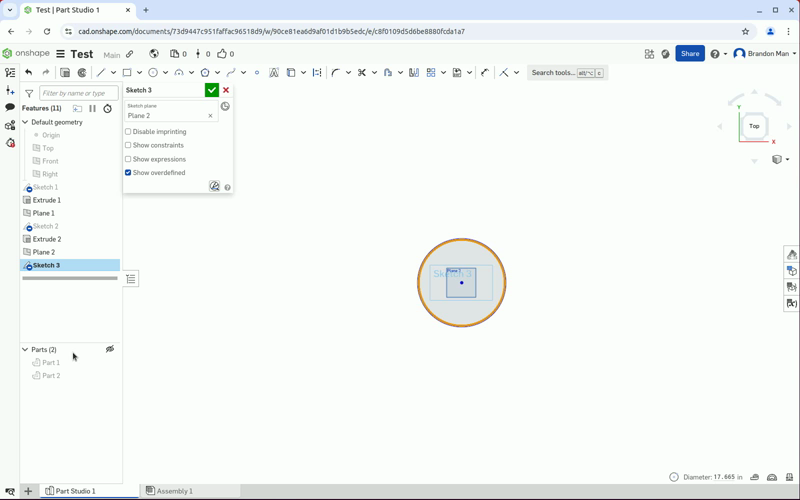
key(shift+e)
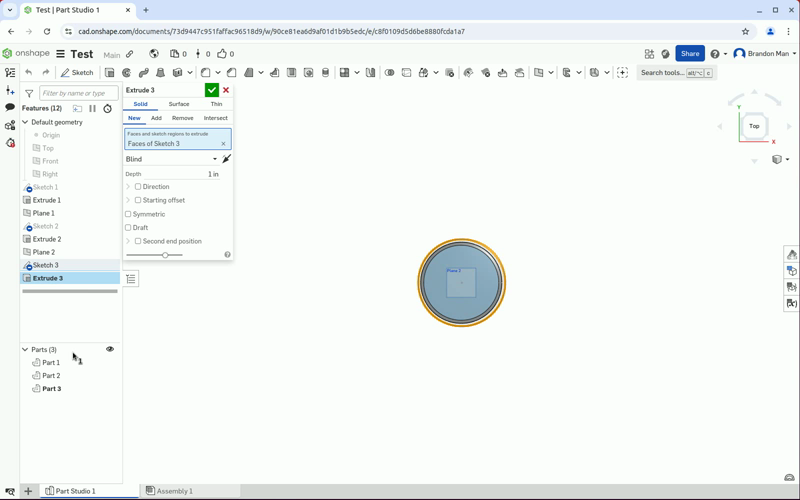
mouse_move(143, 106)
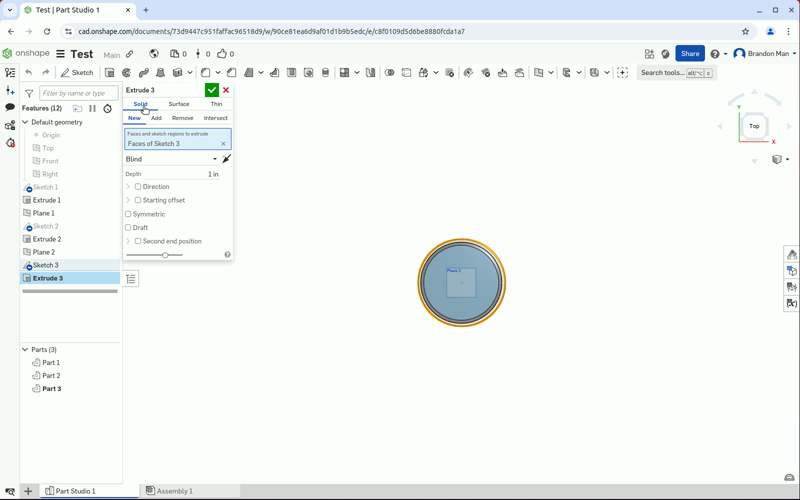
click(143, 106)
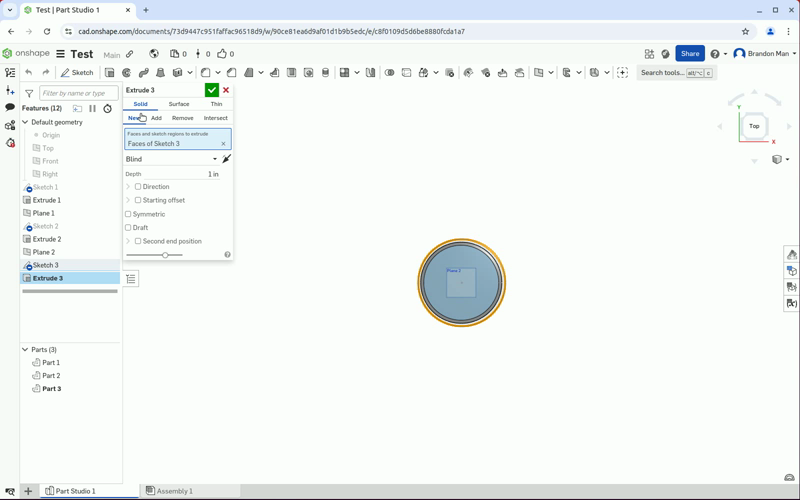
mouse_move(137, 120)
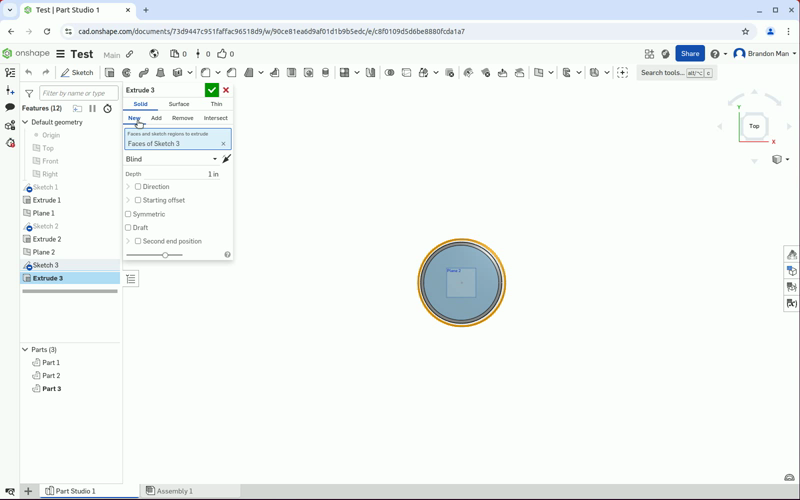
click(137, 120)
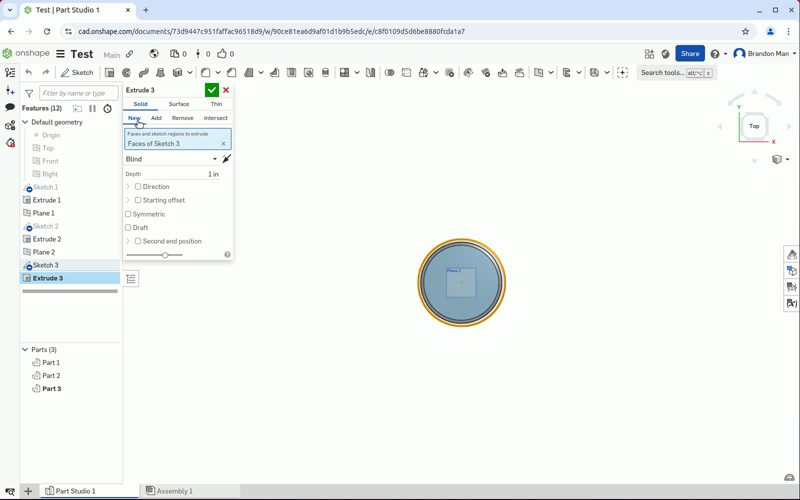
key(tab, 4)
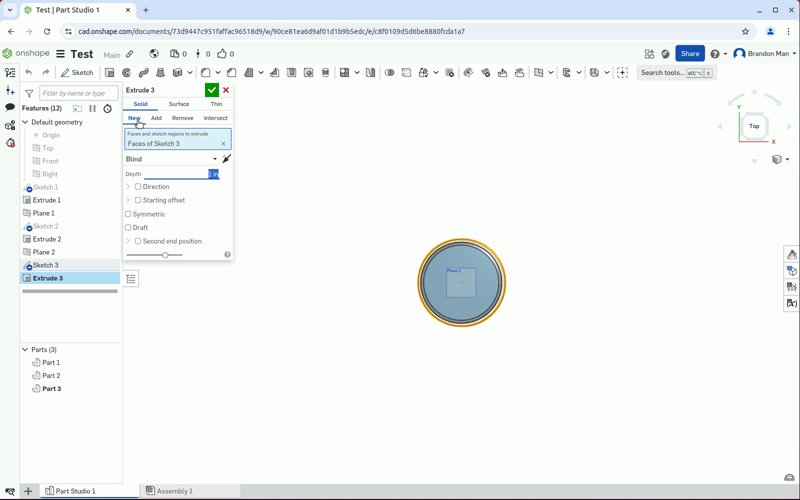
text(1.204)
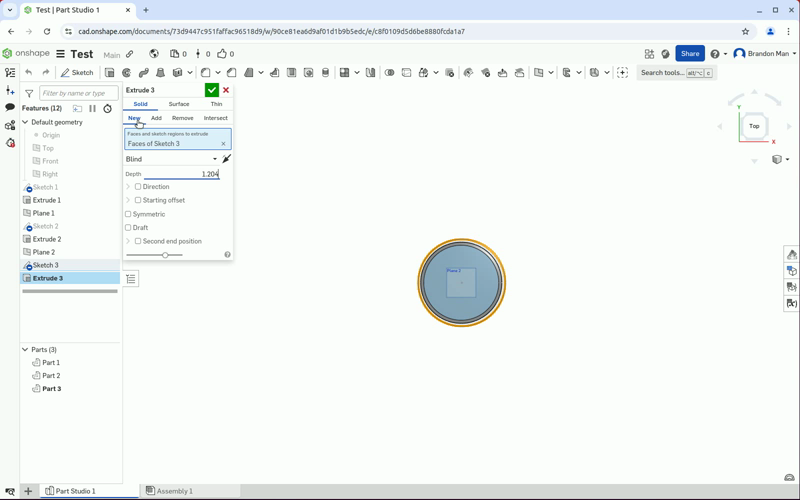
key(enter)
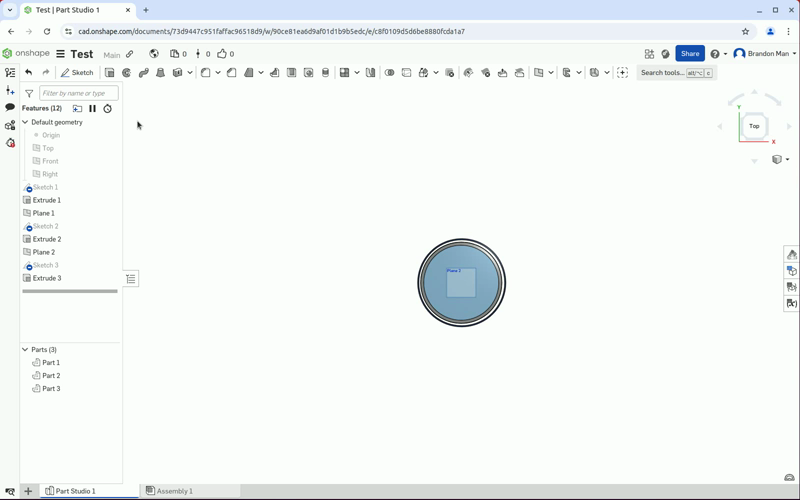
key(shift+h)
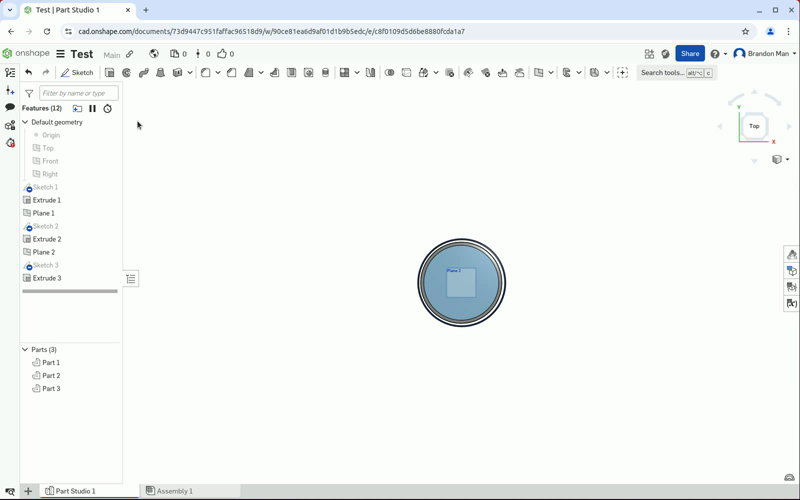
key(shift+h)
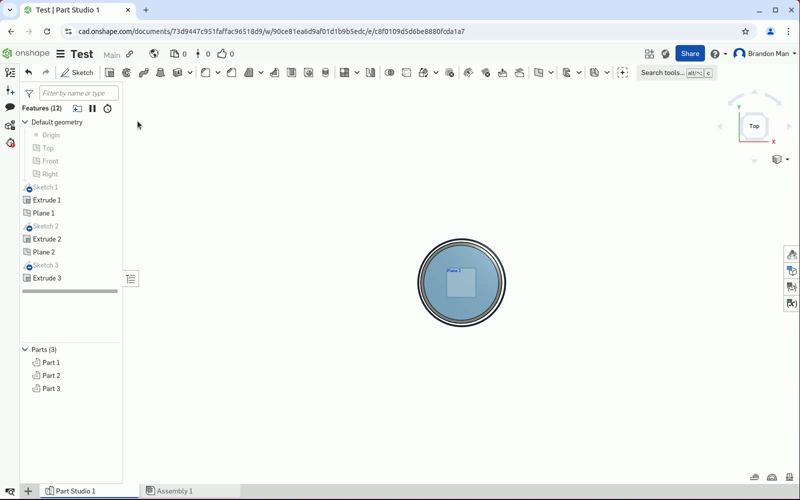
key(shift+7)
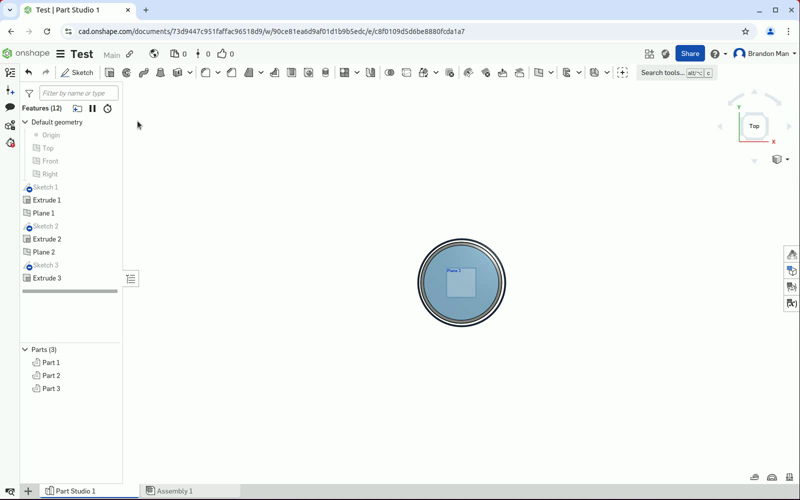
key(up, 3)
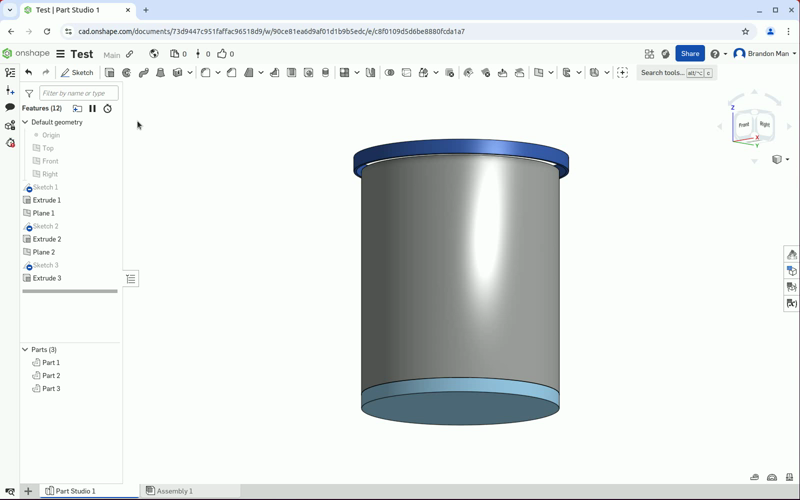
key(left, 3)
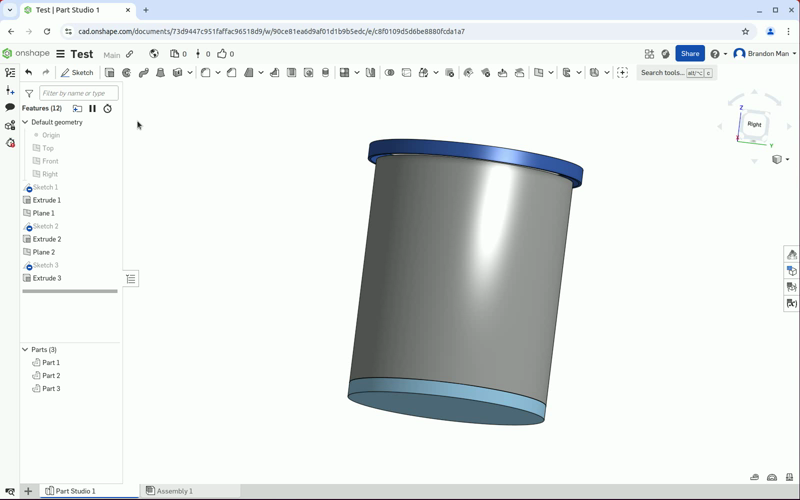
key(right, 3)
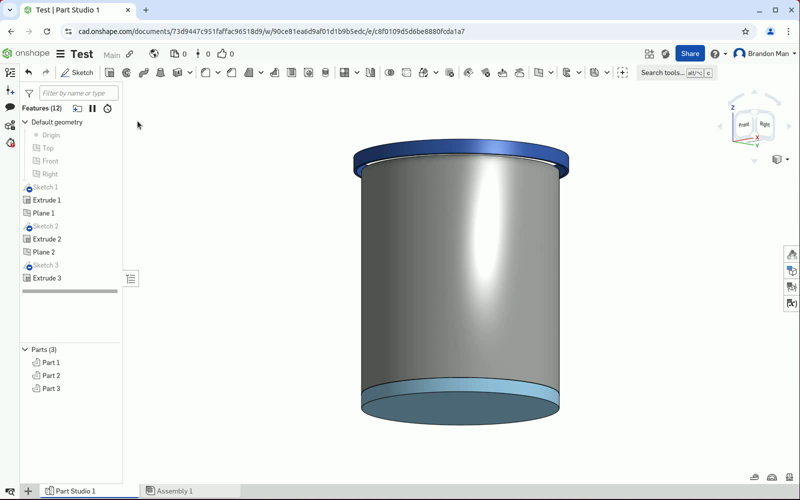
key(down, 3)
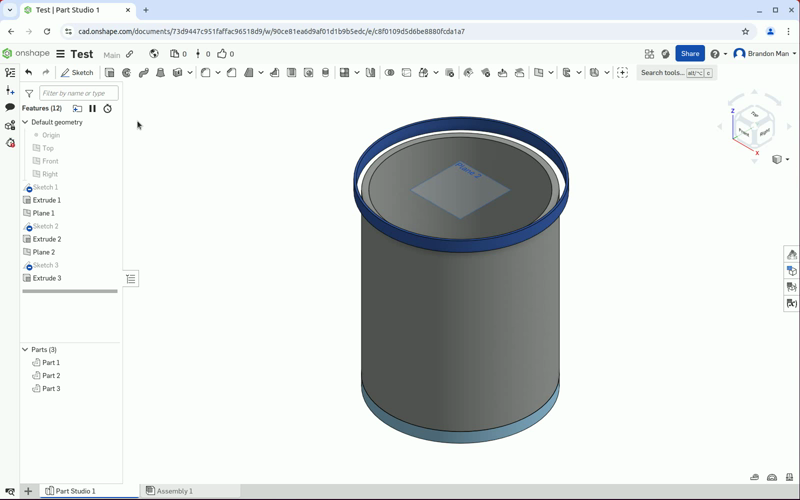
mouse_move(73, 189)
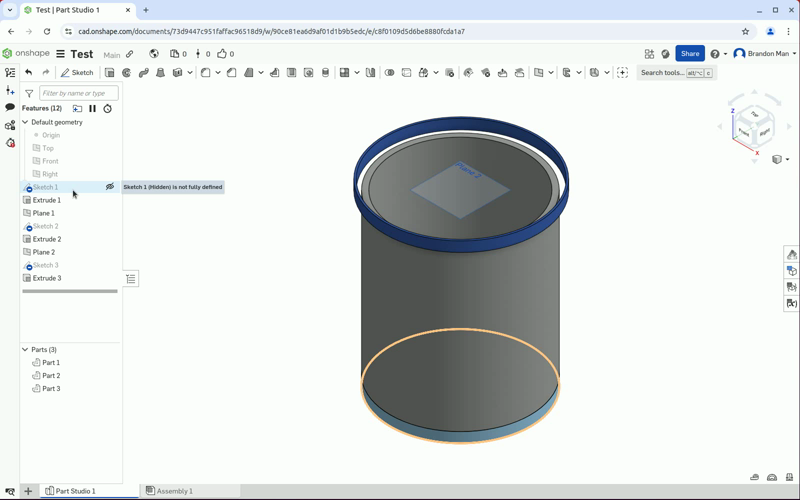
click(73, 189)